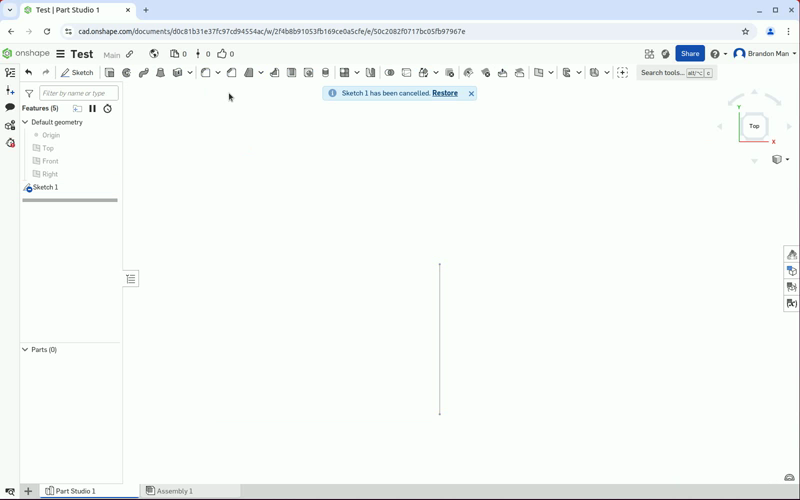
key(shift+h)
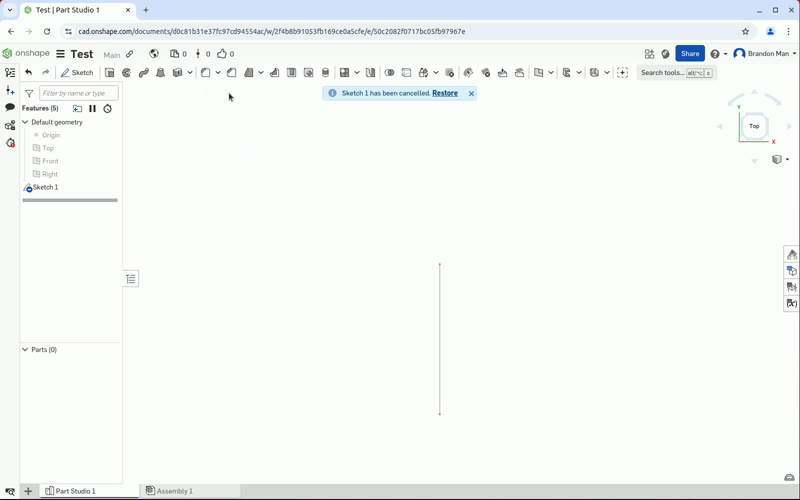
key(shift+s)
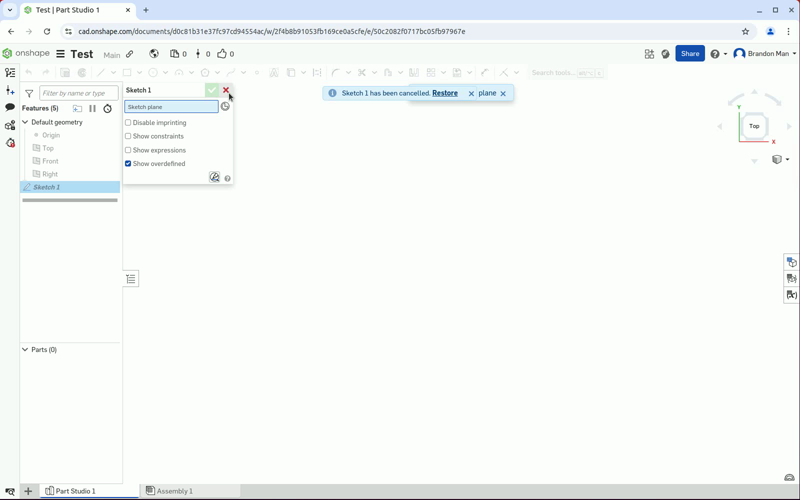
mouse_move(73, 150)
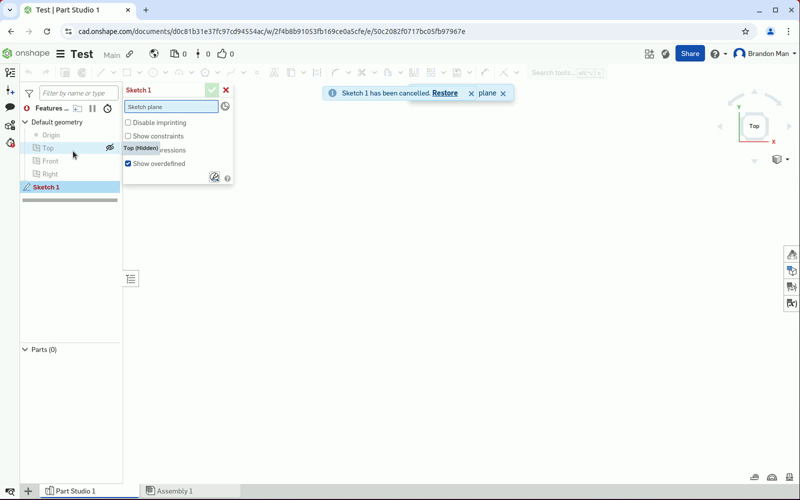
click(73, 150)
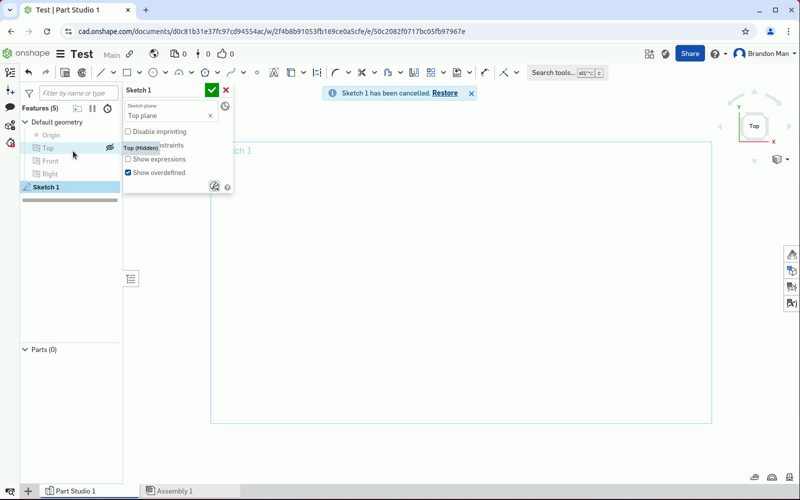
mouse_move(73, 352)
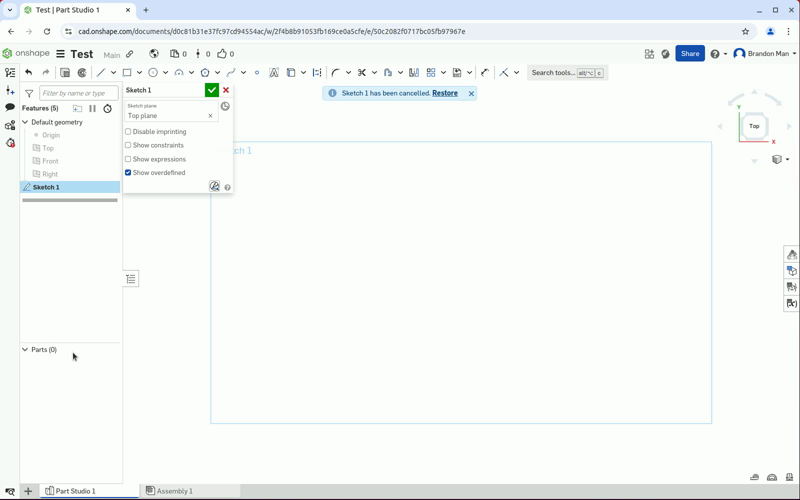
key(y)
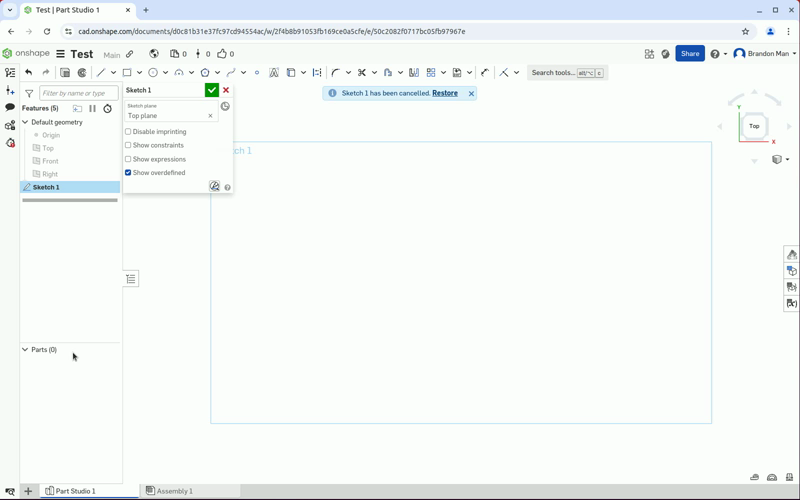
key(c)
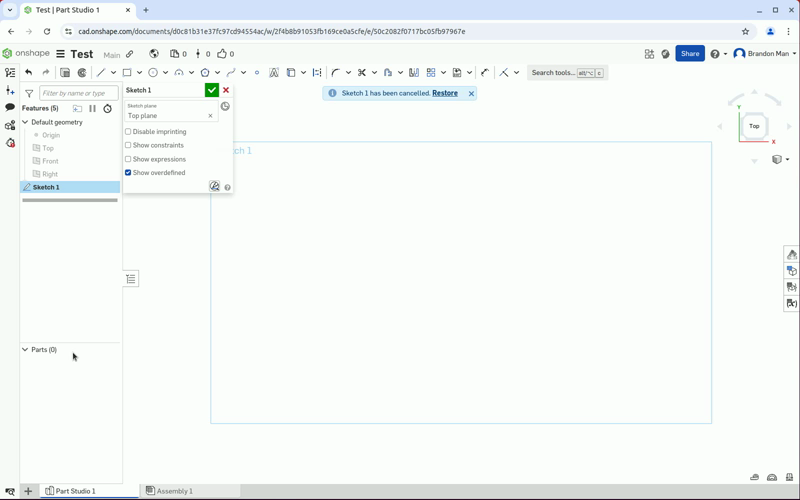
key_down(shift)
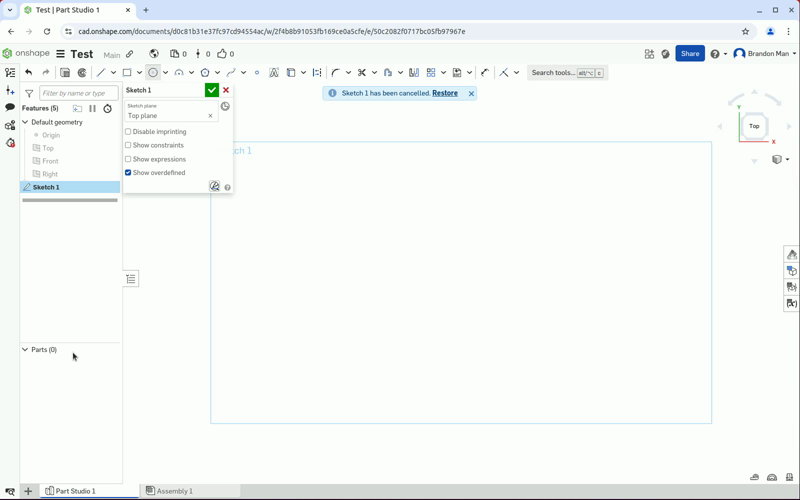
mouse_move(461, 282)
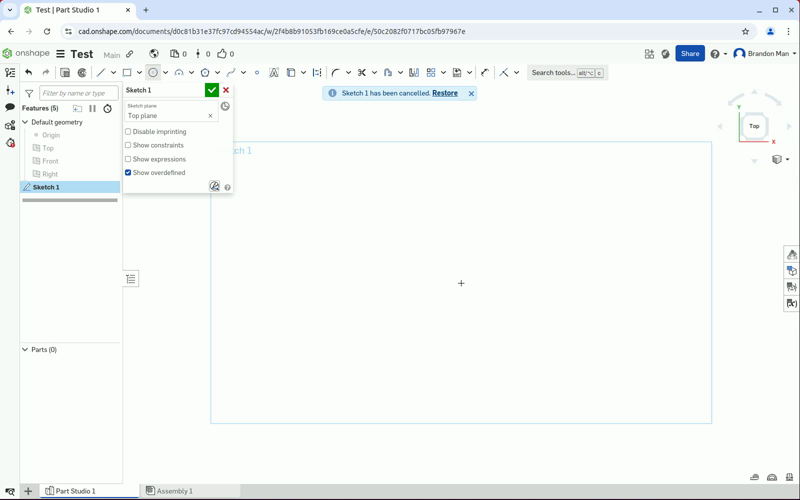
click(461, 282)
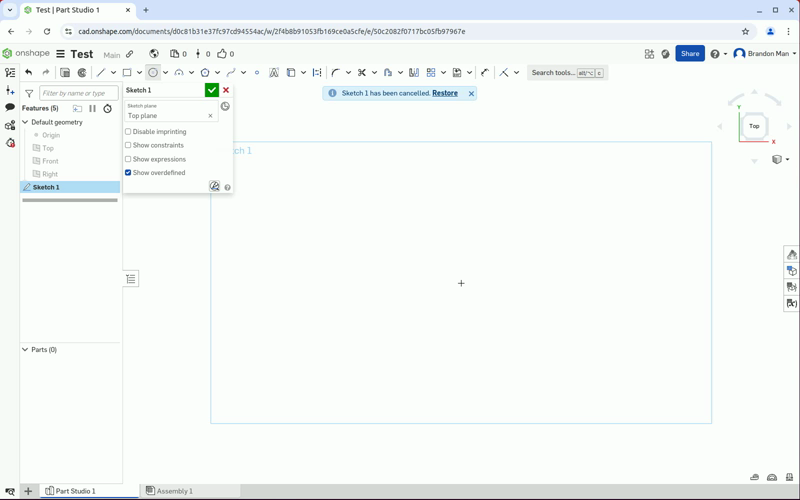
key_up(shift)
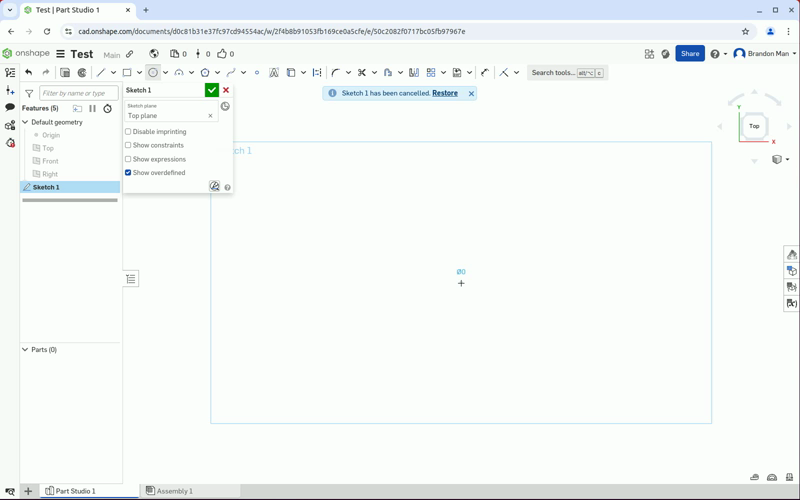
mouse_move(574, 282)
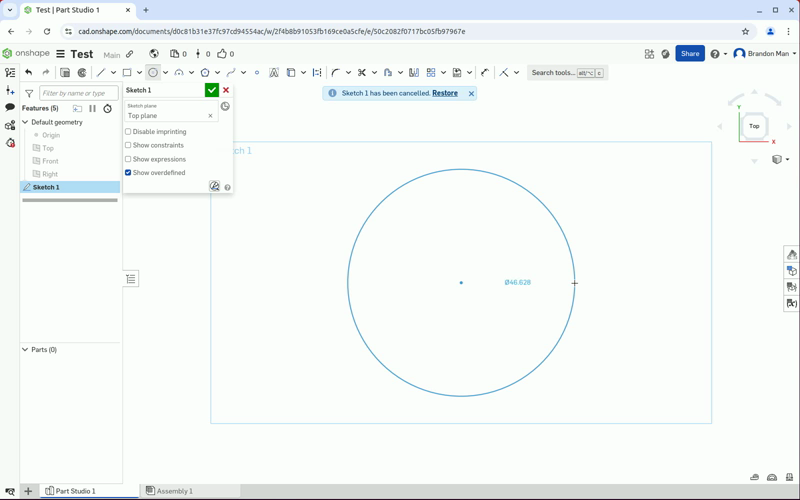
click(574, 282)
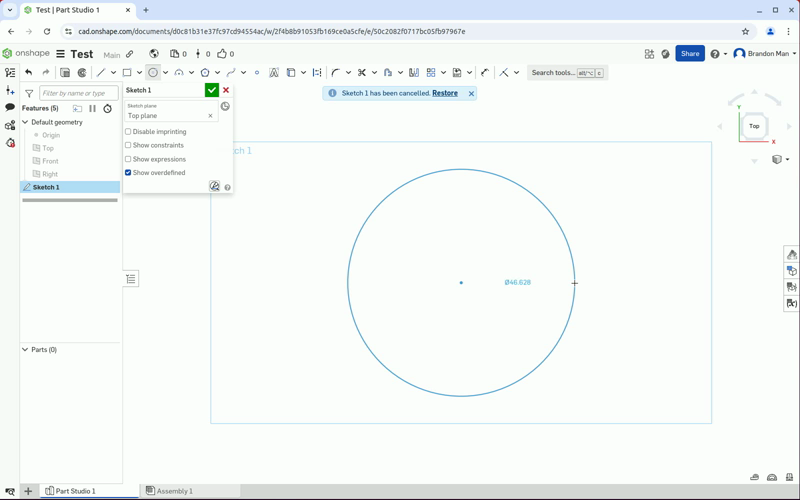
key(esc)
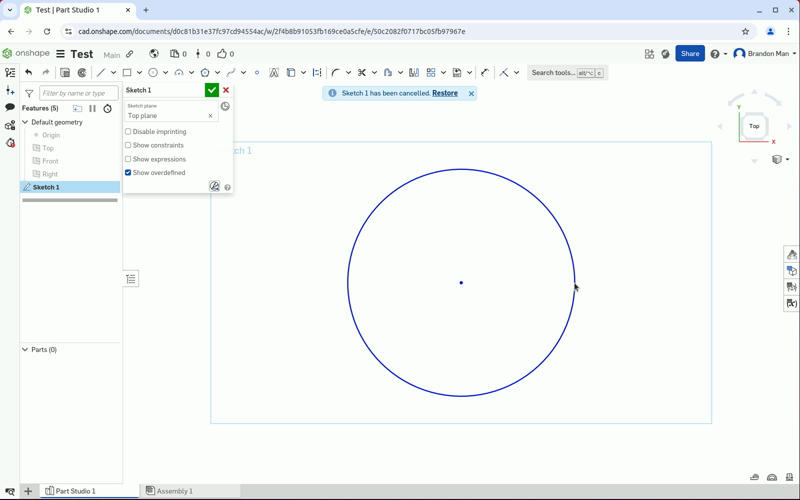
key(c)
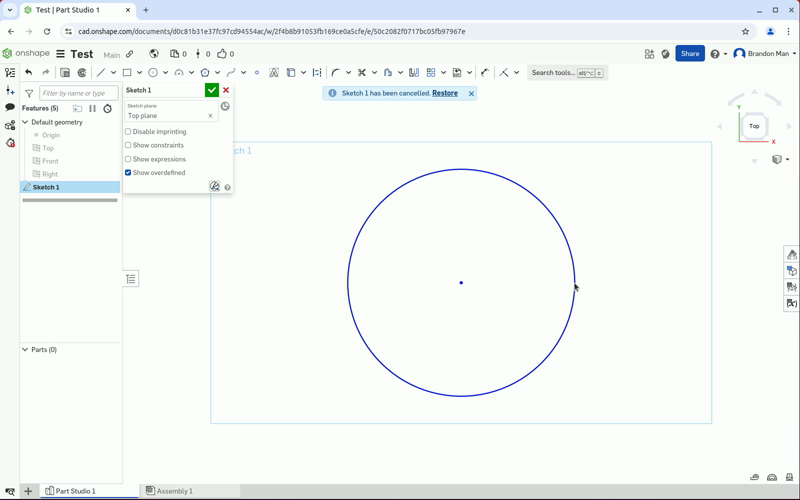
key_down(shift)
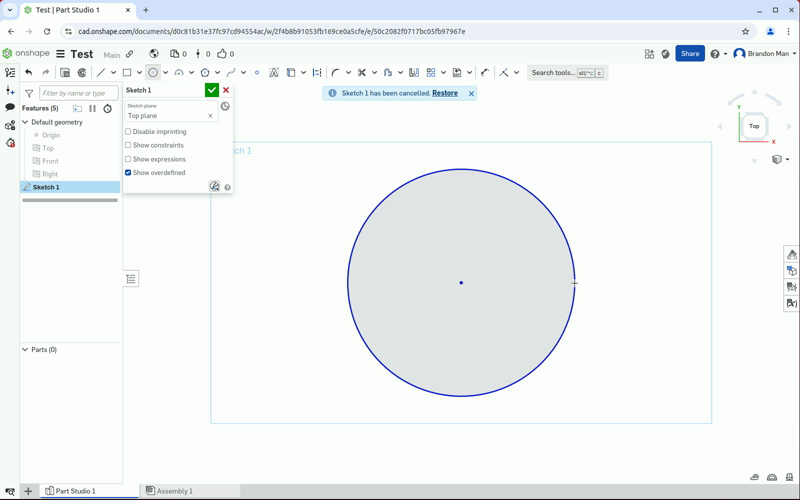
mouse_move(461, 282)
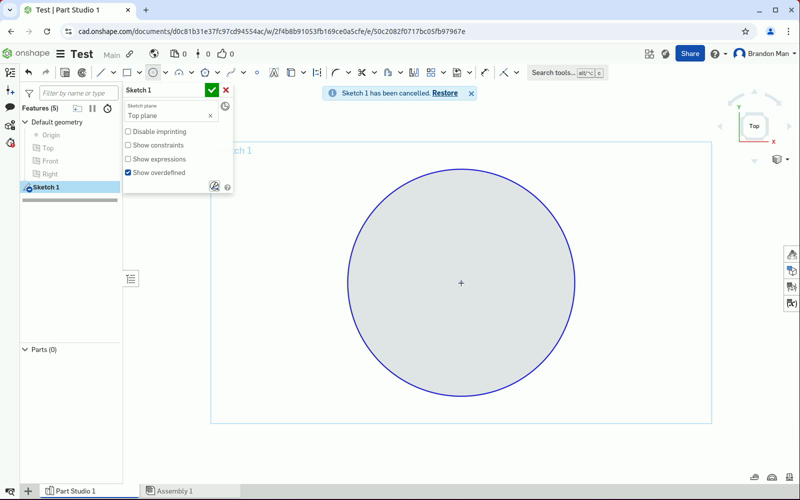
click(461, 282)
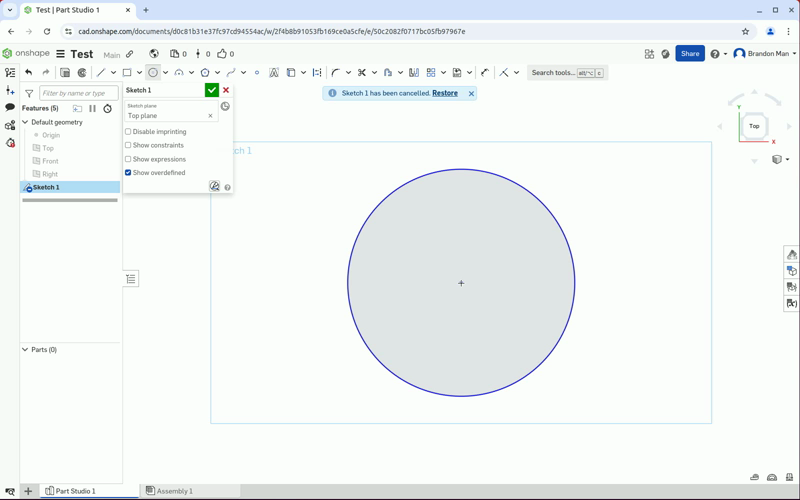
key_up(shift)
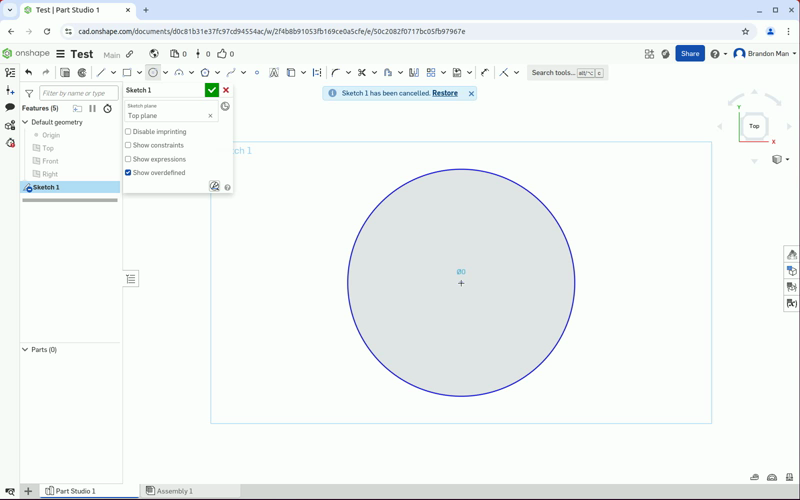
mouse_move(560, 282)
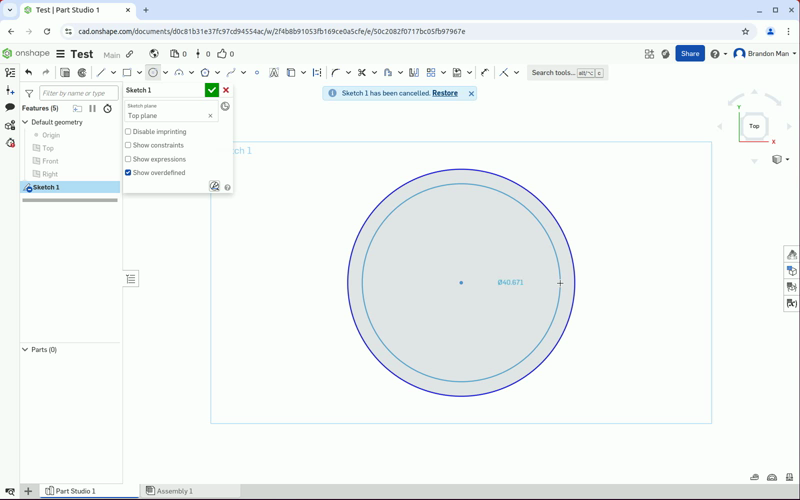
click(560, 282)
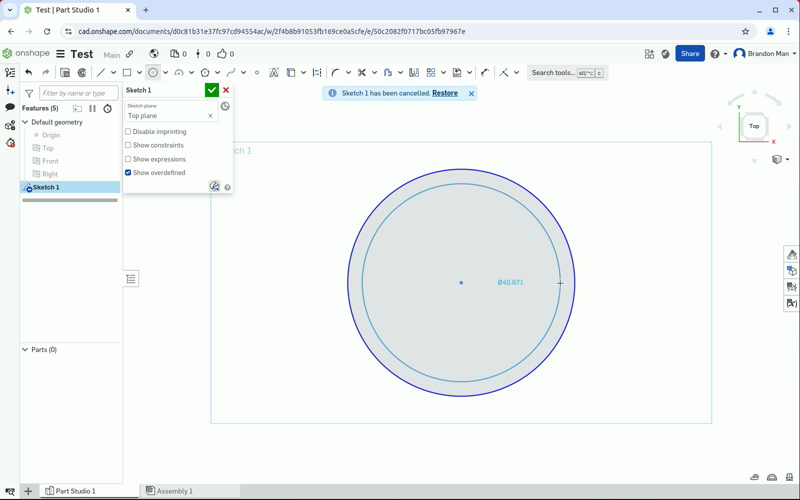
key(esc)
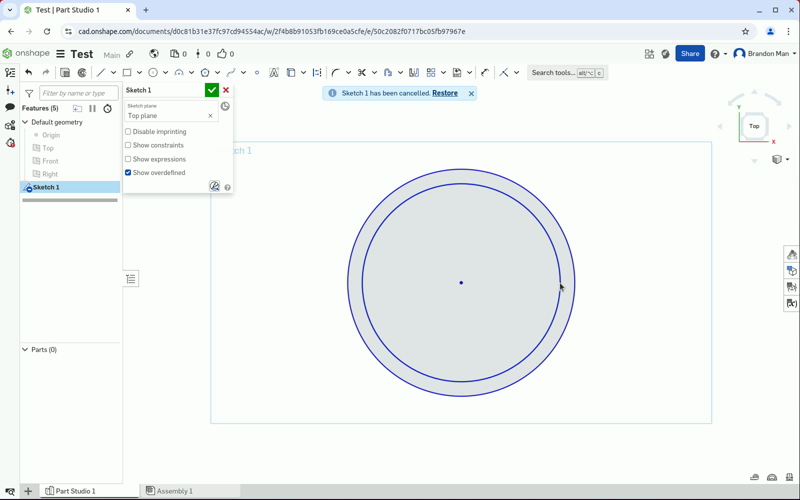
mouse_move(475, 178)
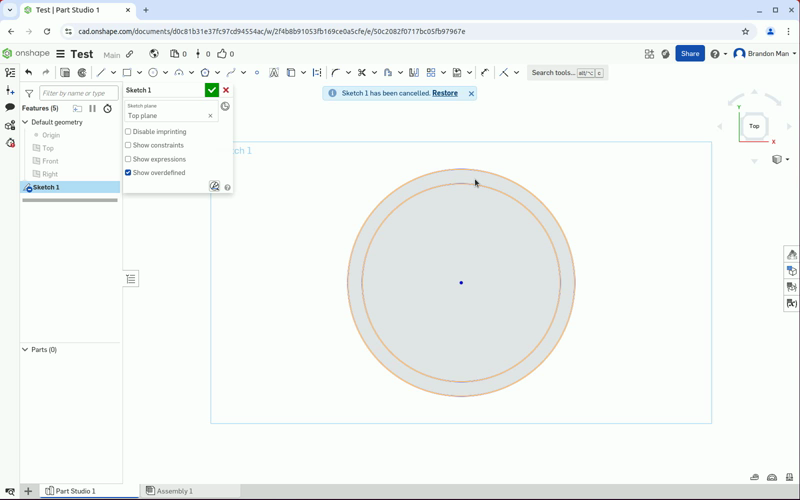
click(475, 178)
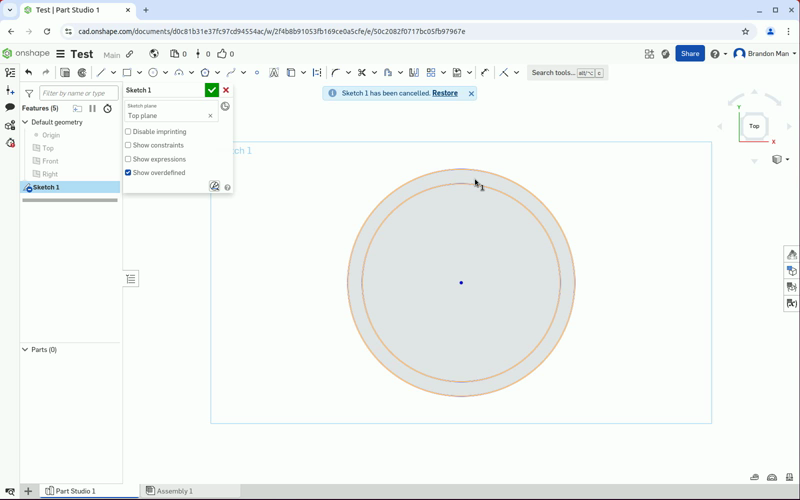
mouse_move(73, 352)
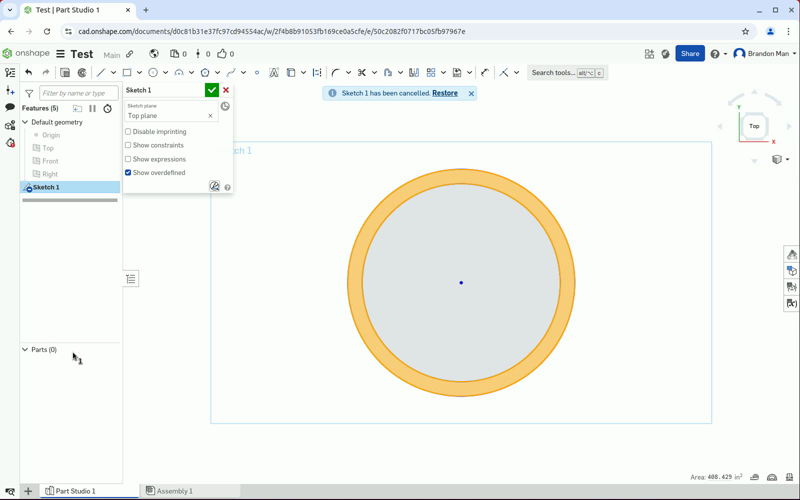
key(shift+y)
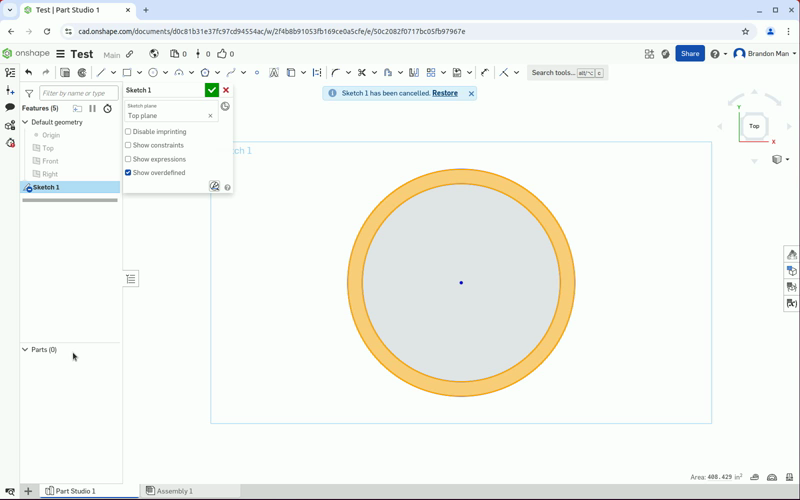
key(shift+e)
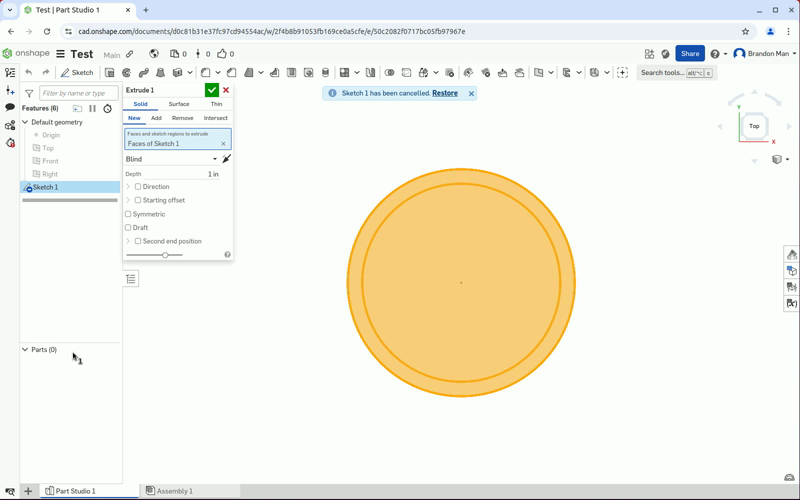
mouse_move(143, 106)
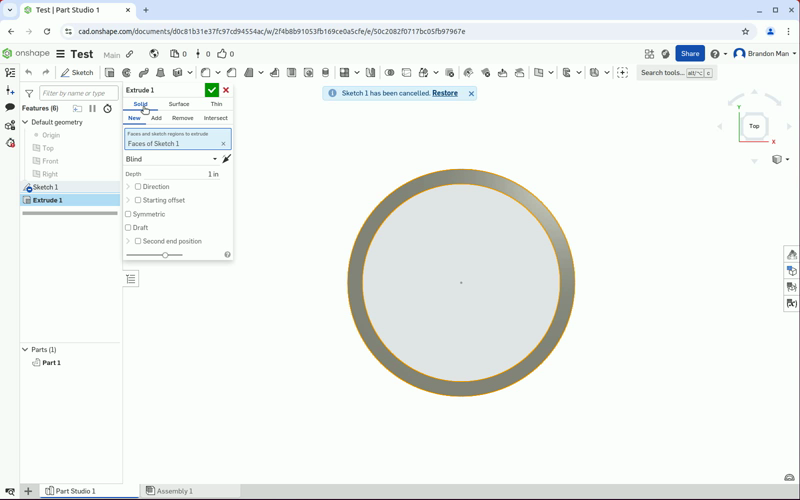
click(143, 106)
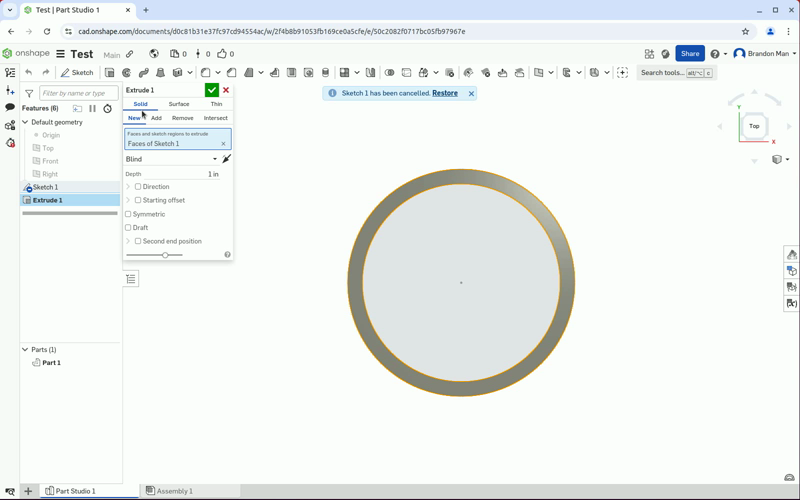
mouse_move(137, 120)
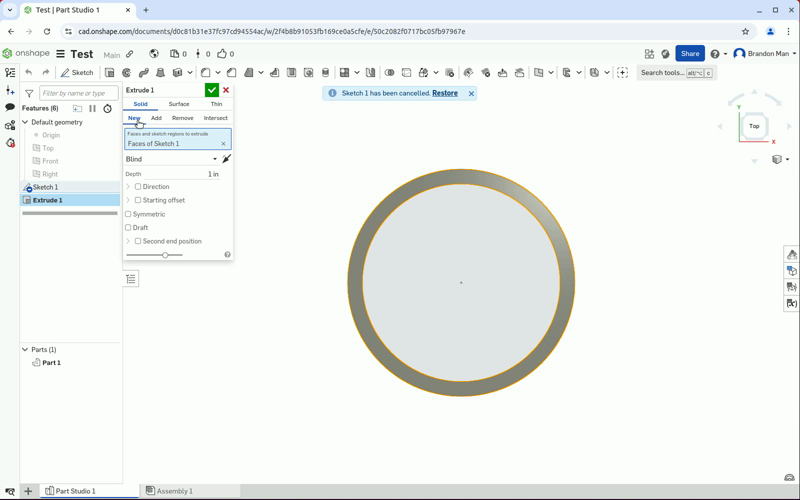
click(137, 120)
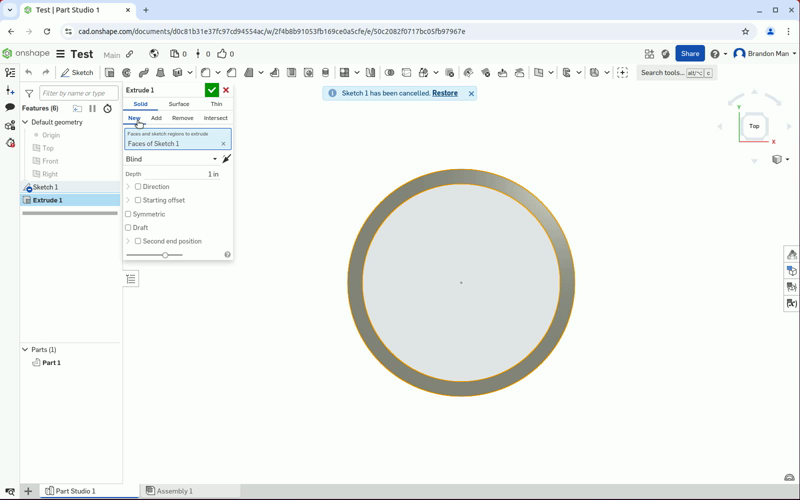
key(tab, 4)
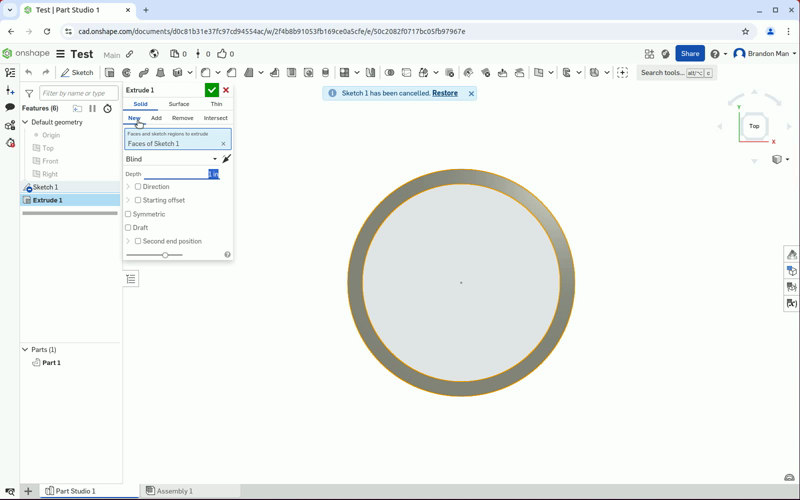
text(6.258)
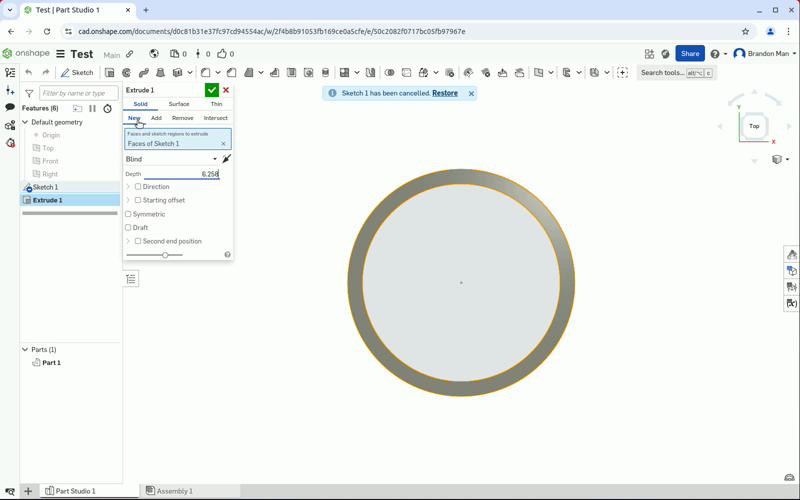
key(tab, 3)
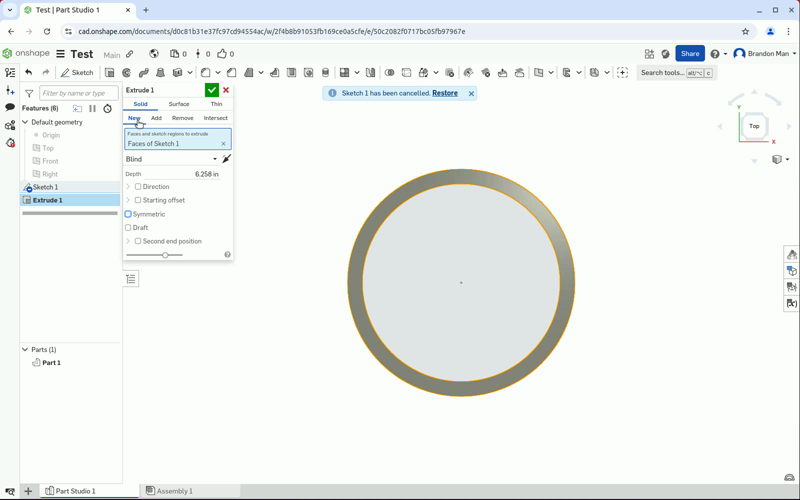
key(space)
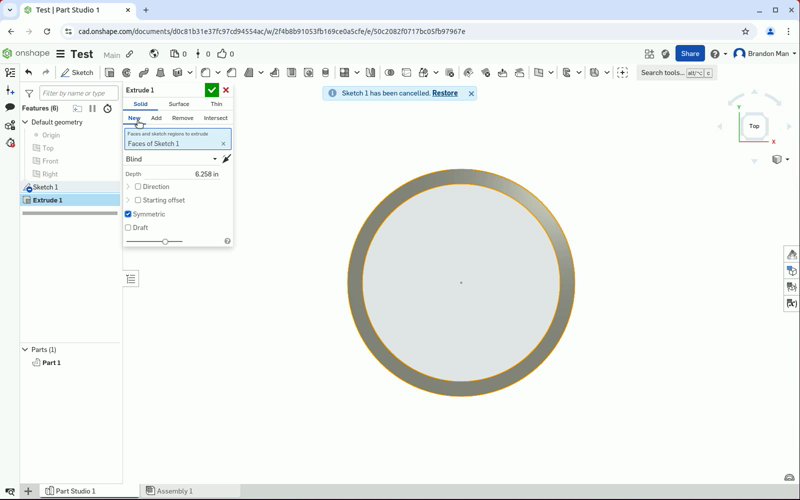
key(enter)
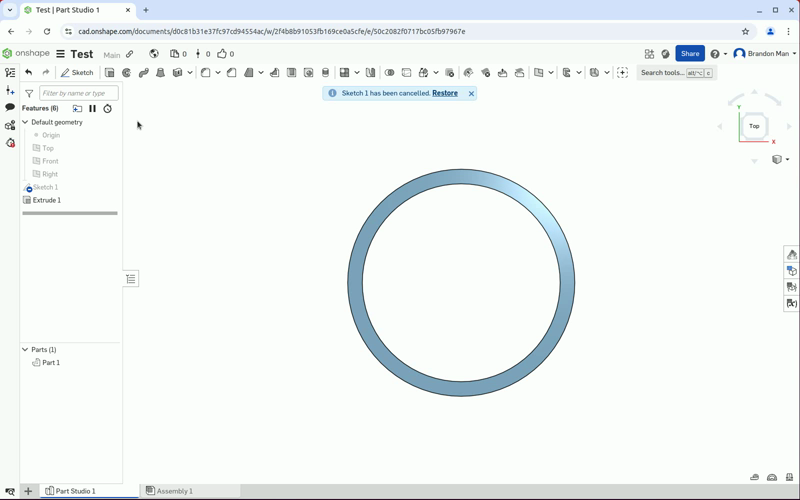
key(shift+h)
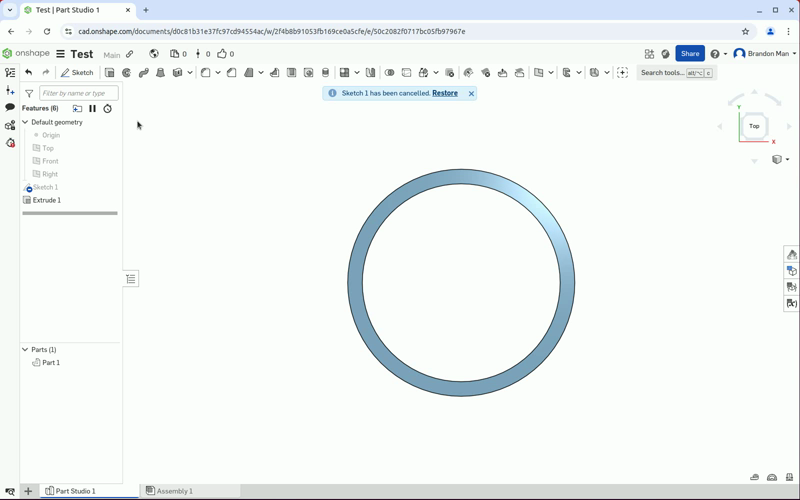
key(shift+h)
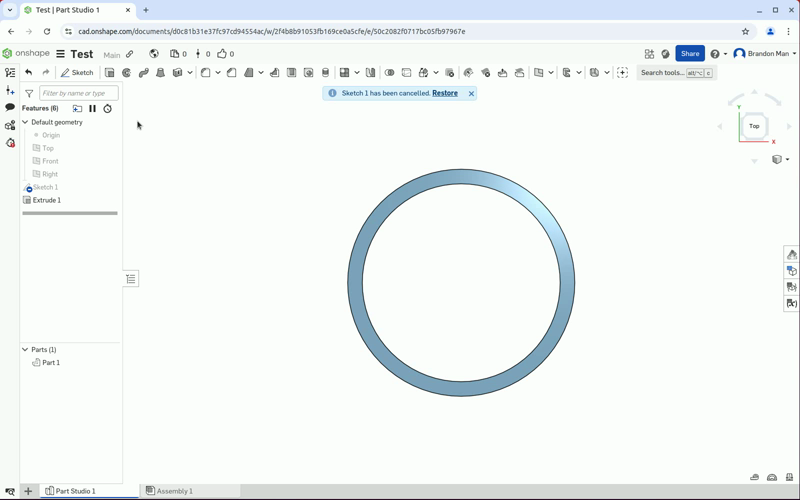
mouse_move(73, 189)
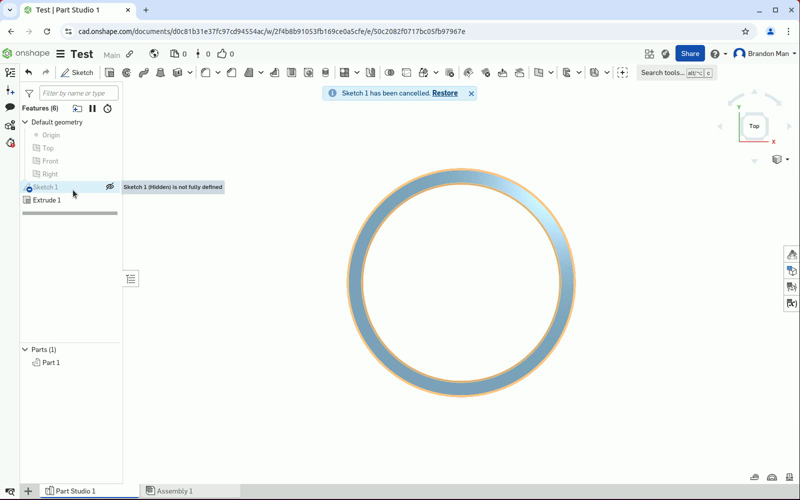
click(73, 189)
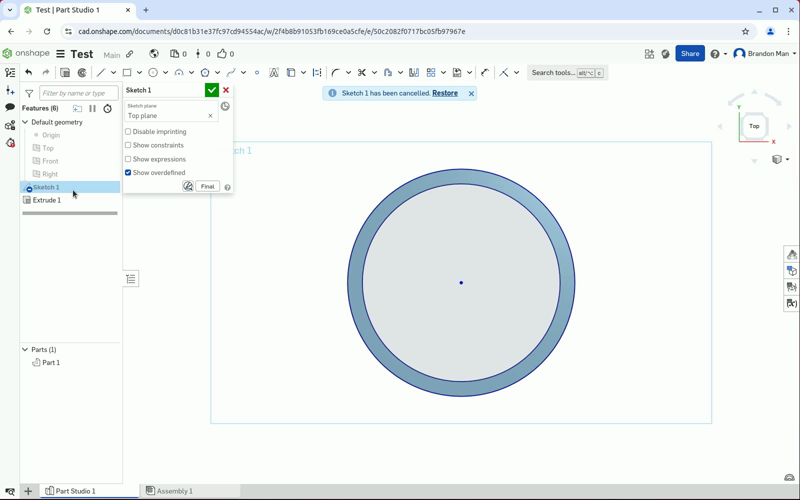
mouse_move(229, 92)
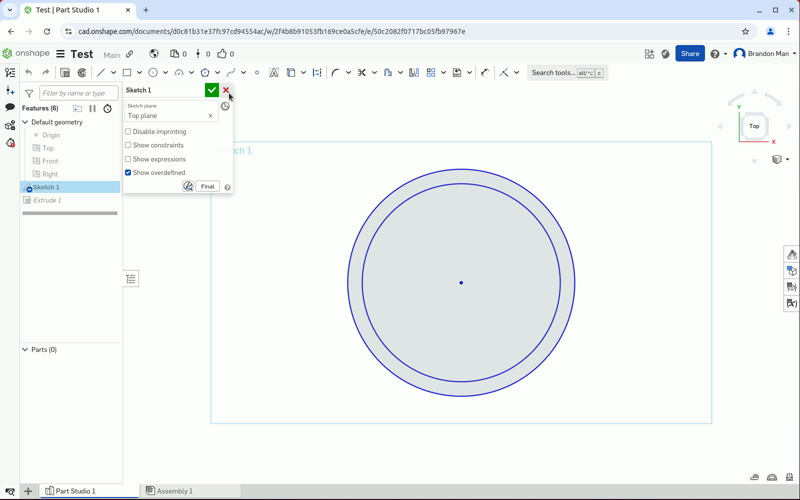
click(229, 92)
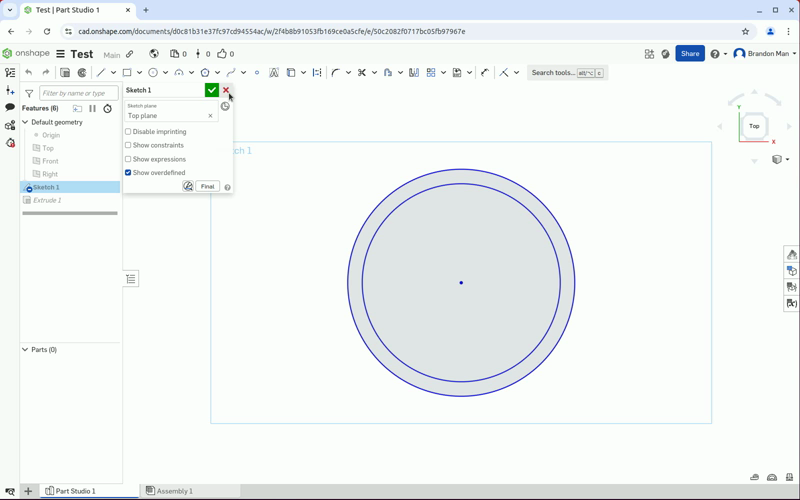
key(shift+s)
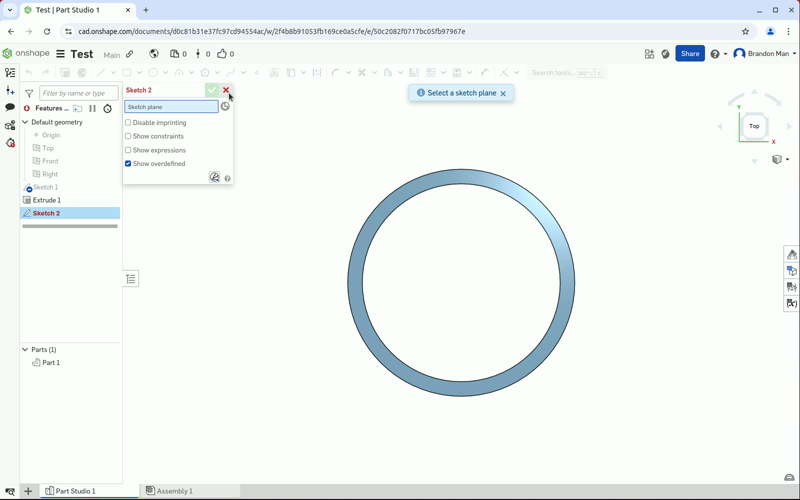
mouse_move(73, 150)
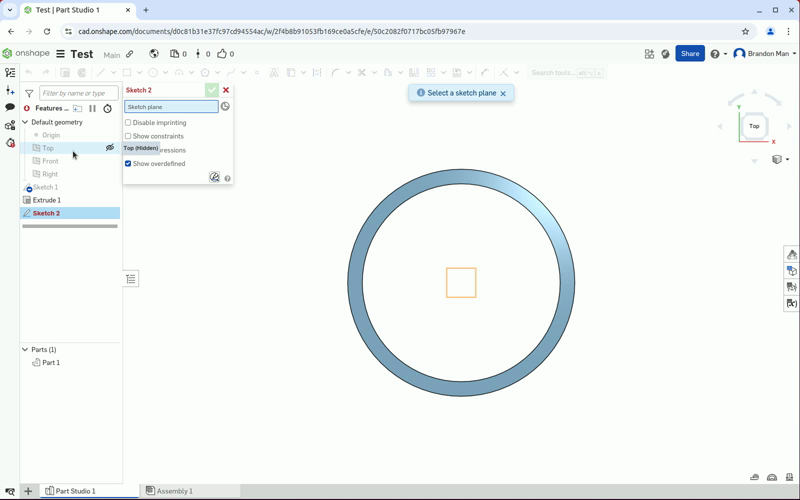
click(73, 150)
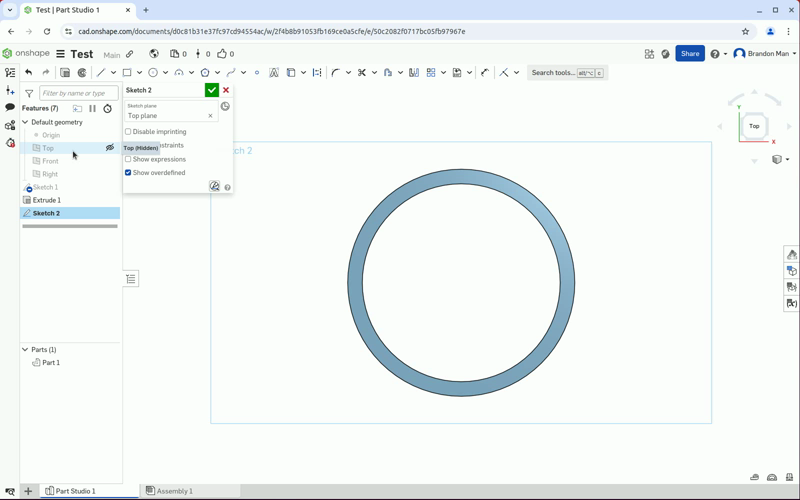
mouse_move(73, 352)
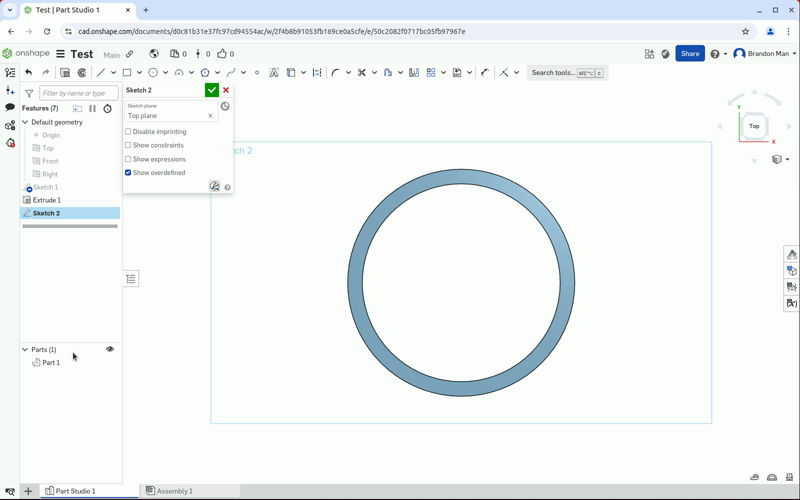
key(y)
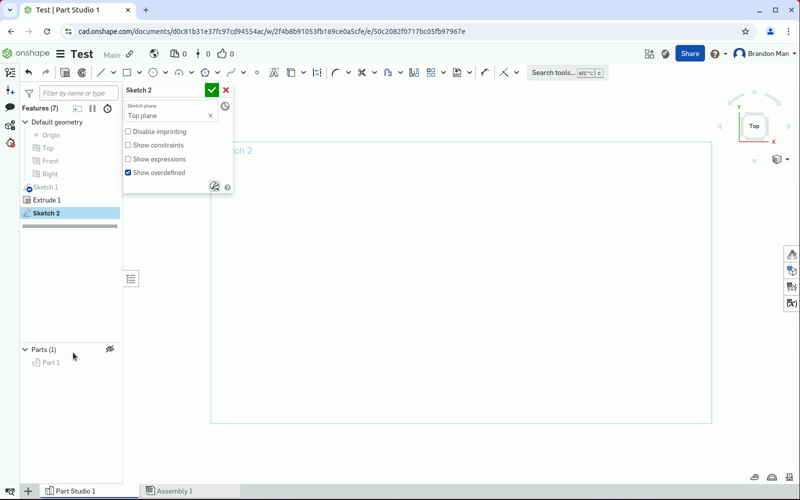
key(c)
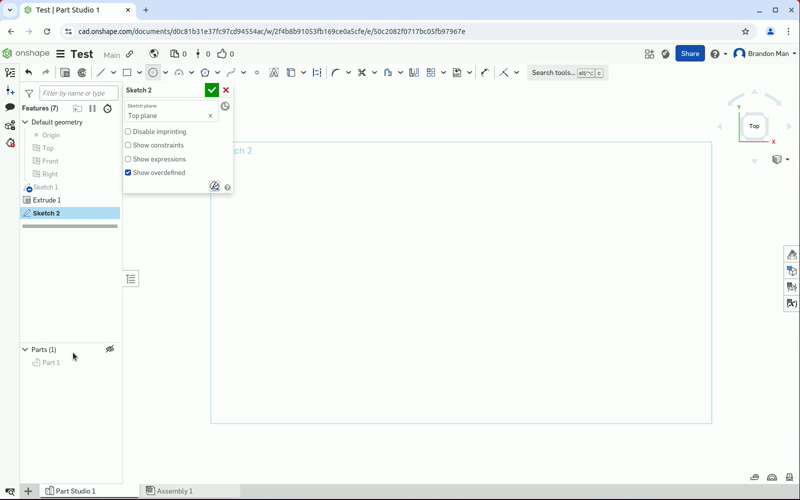
key_down(shift)
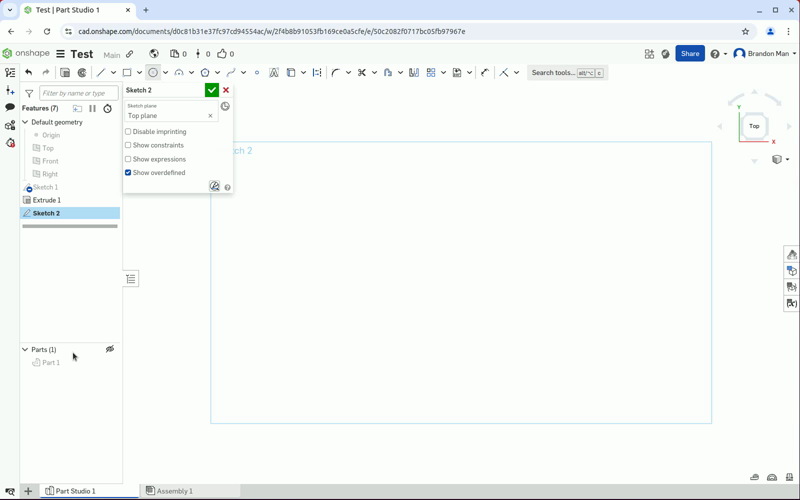
mouse_move(460, 282)
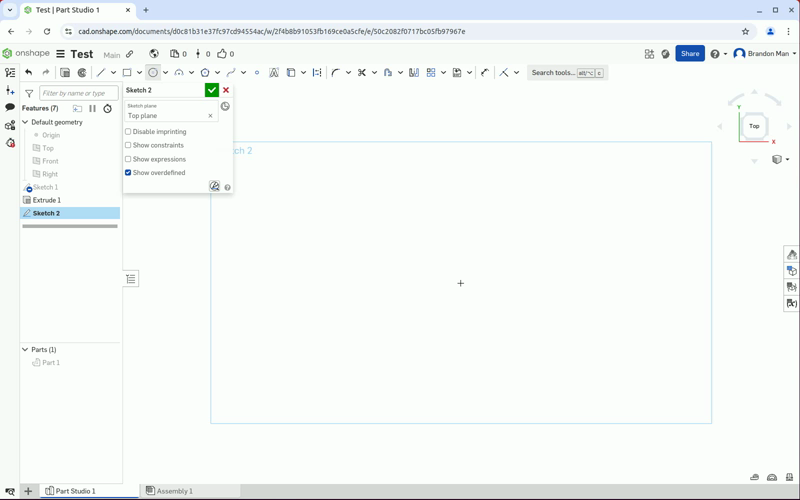
click(460, 282)
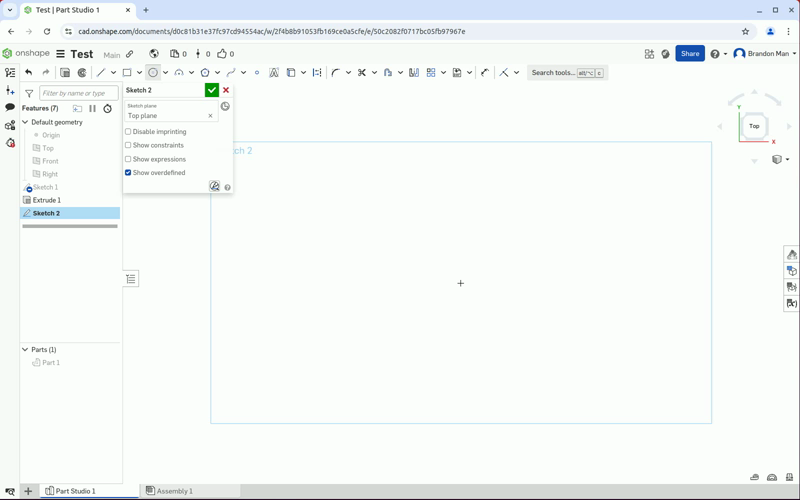
key_up(shift)
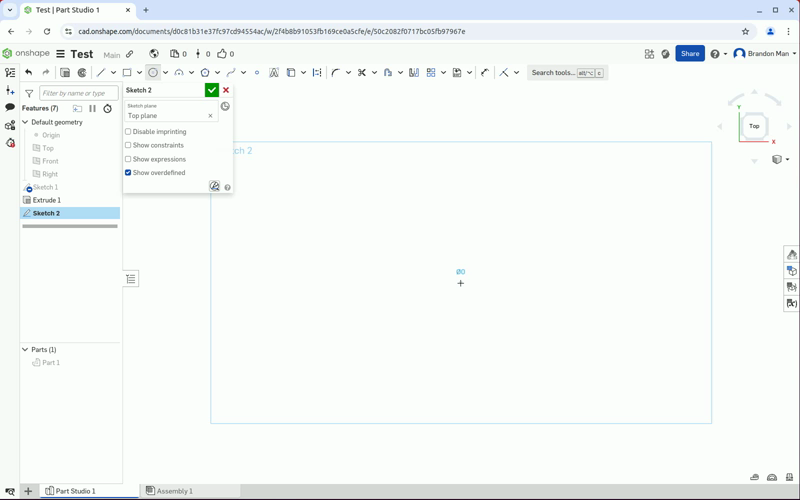
mouse_move(589, 282)
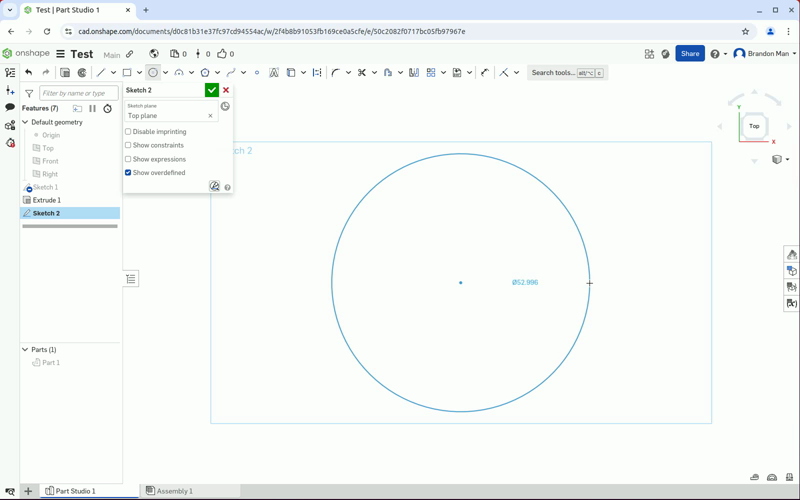
click(589, 282)
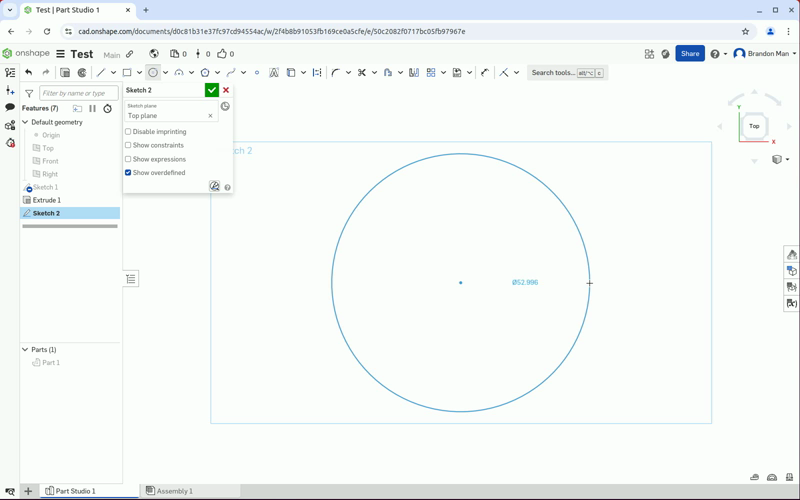
key(esc)
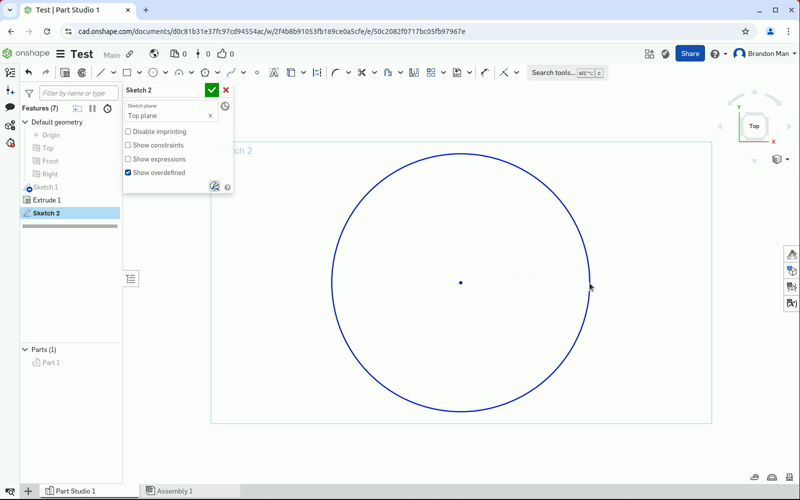
key(c)
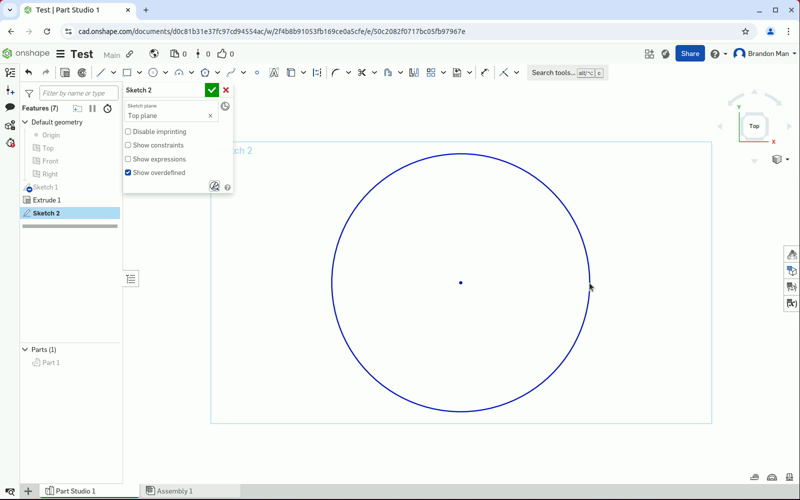
key_down(shift)
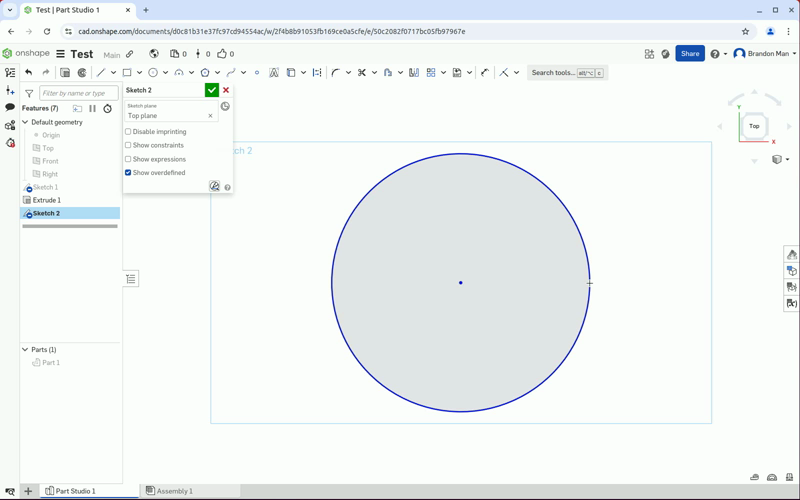
mouse_move(460, 282)
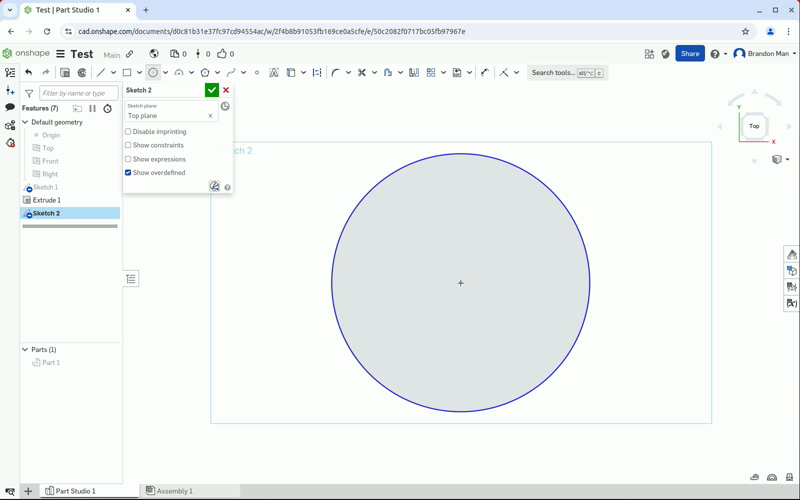
click(460, 282)
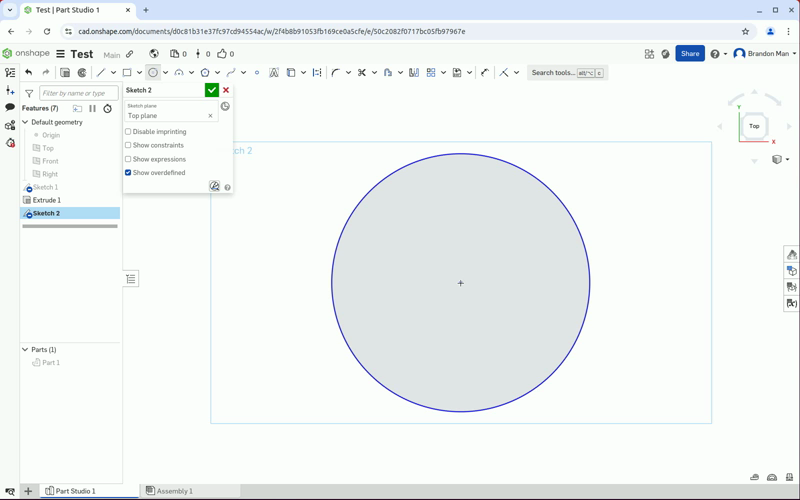
key_up(shift)
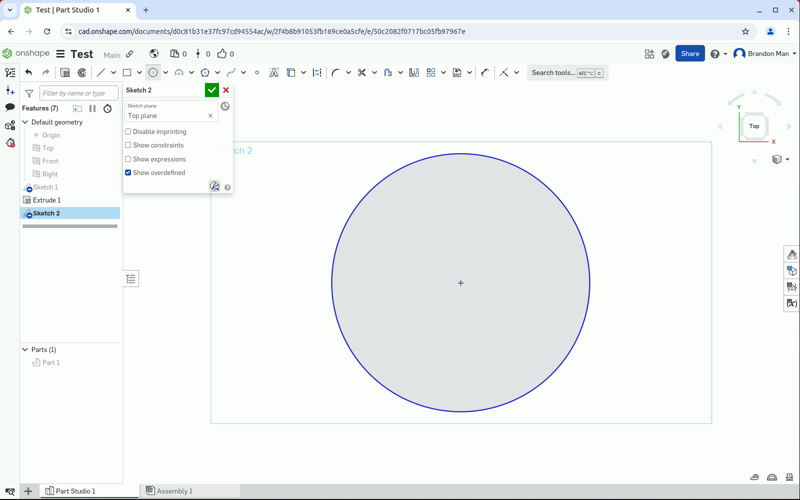
mouse_move(565, 282)
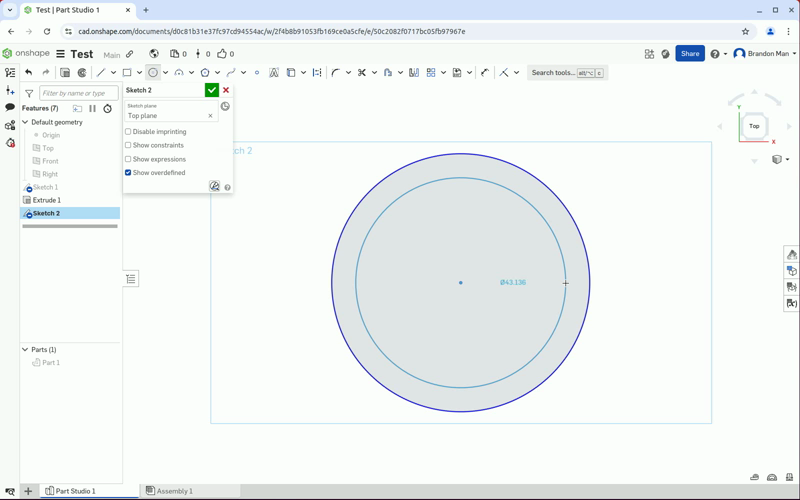
click(565, 282)
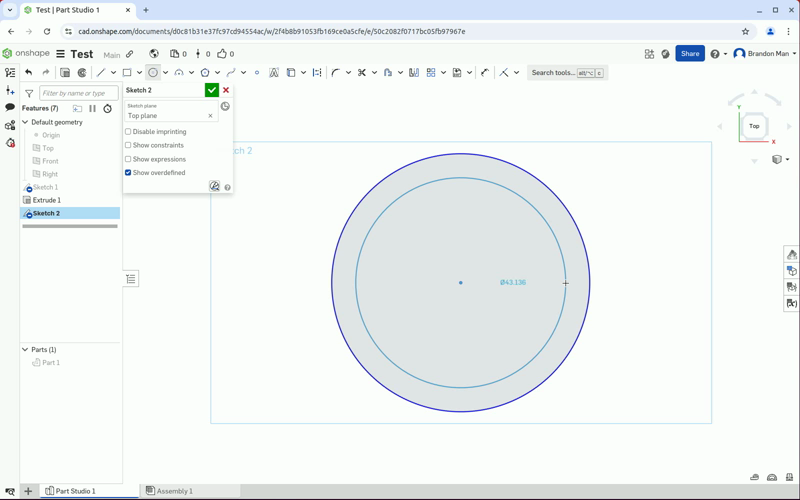
key(esc)
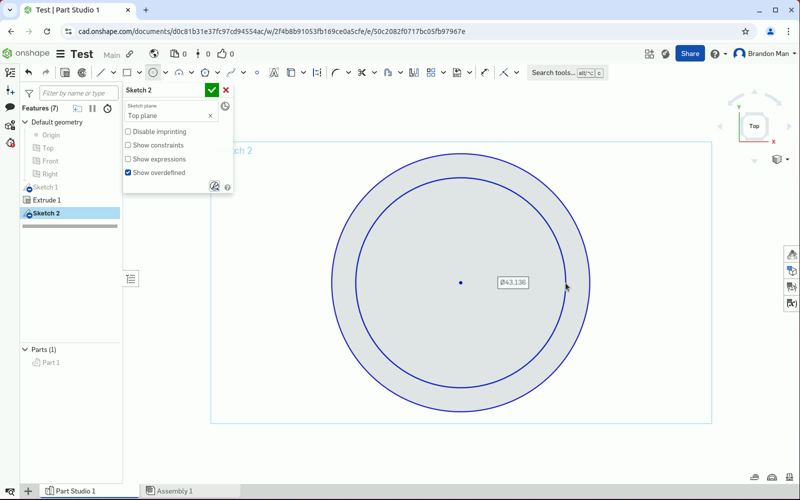
mouse_move(399, 180)
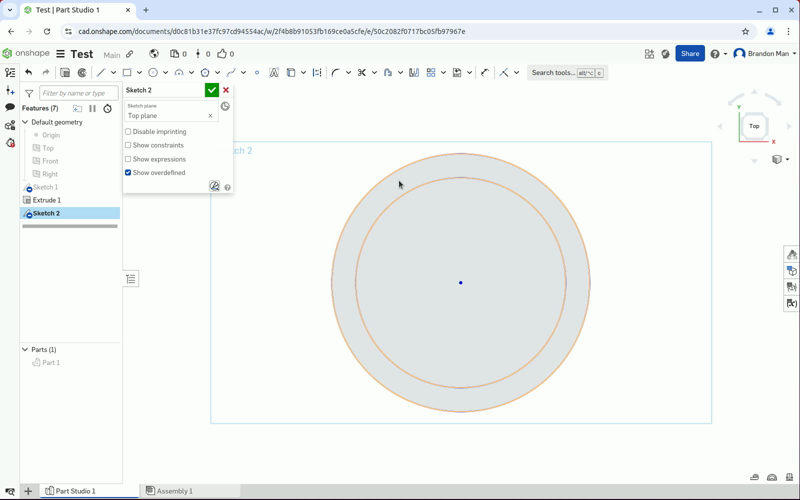
click(399, 180)
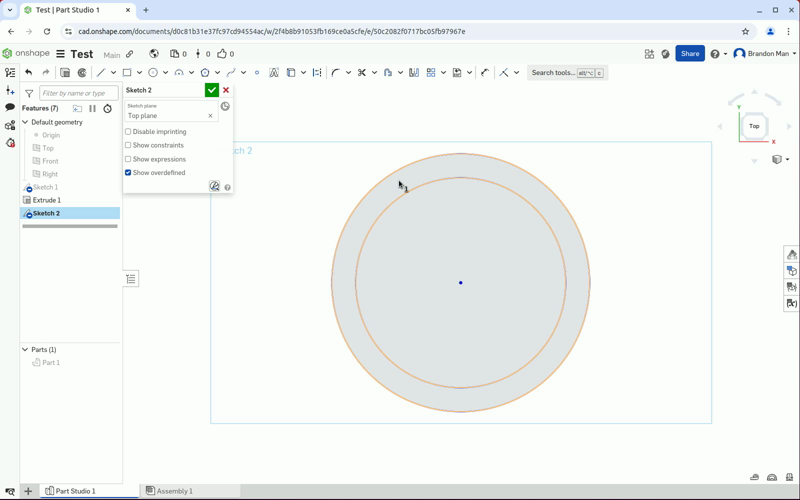
mouse_move(73, 352)
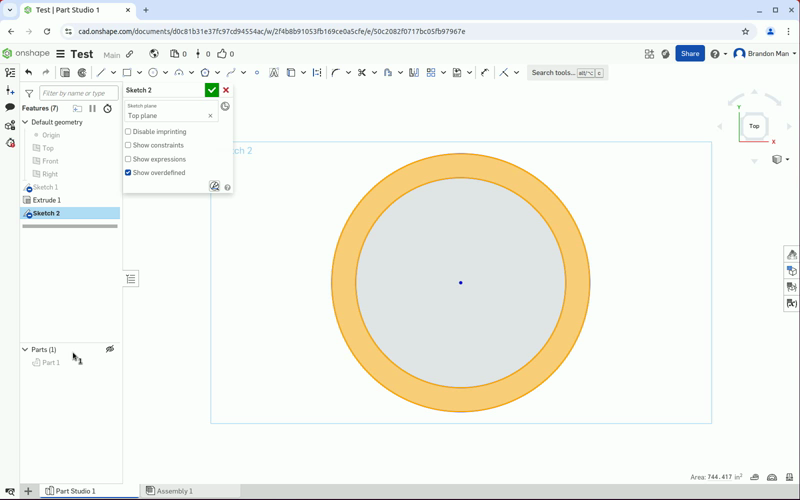
key(shift+y)
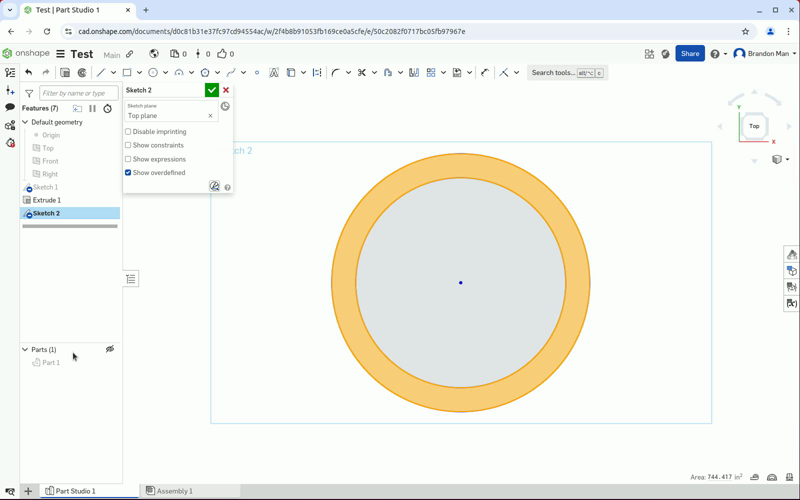
key(shift+e)
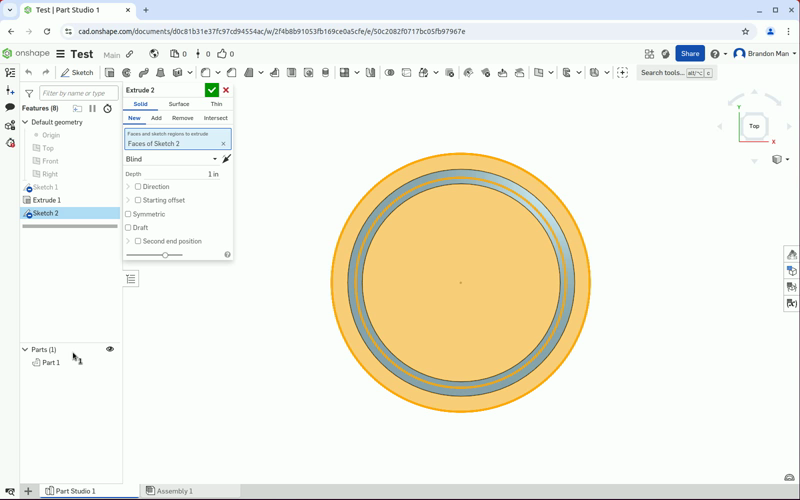
mouse_move(143, 106)
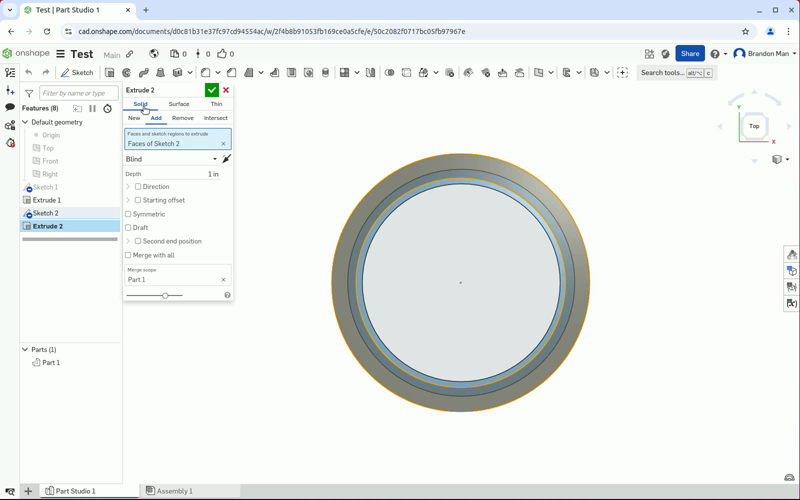
click(143, 106)
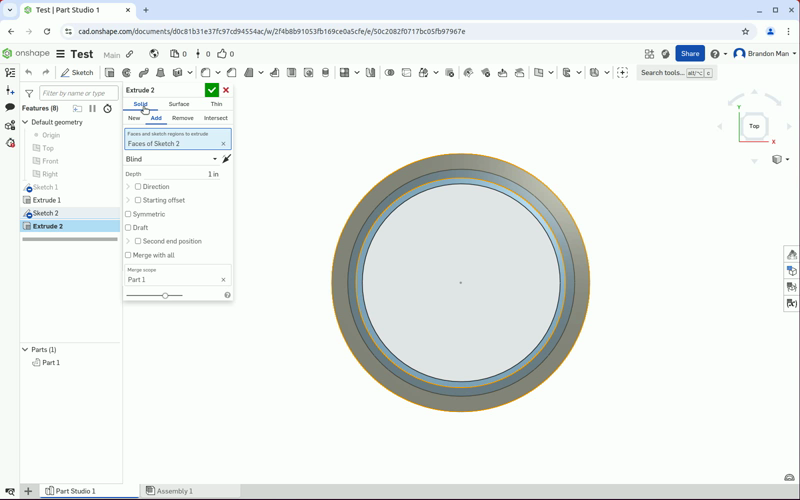
mouse_move(186, 120)
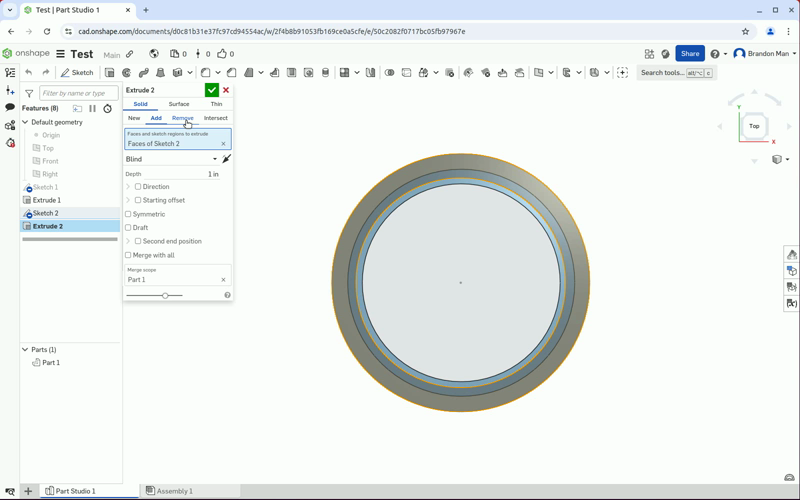
click(186, 120)
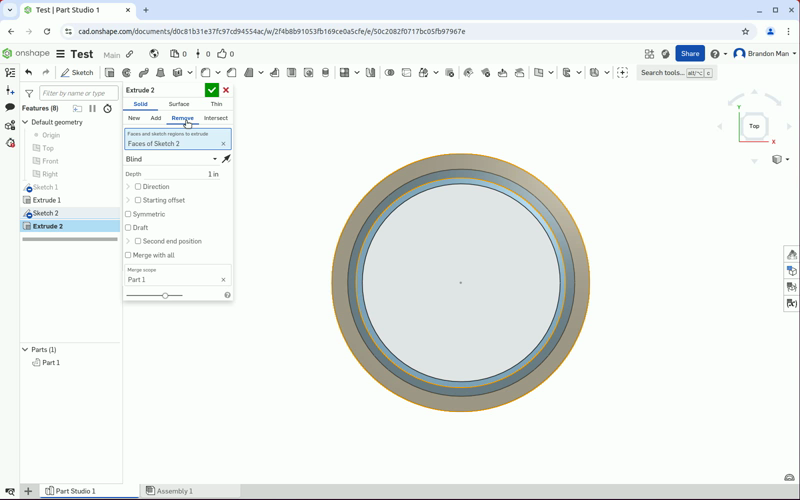
key(tab, 4)
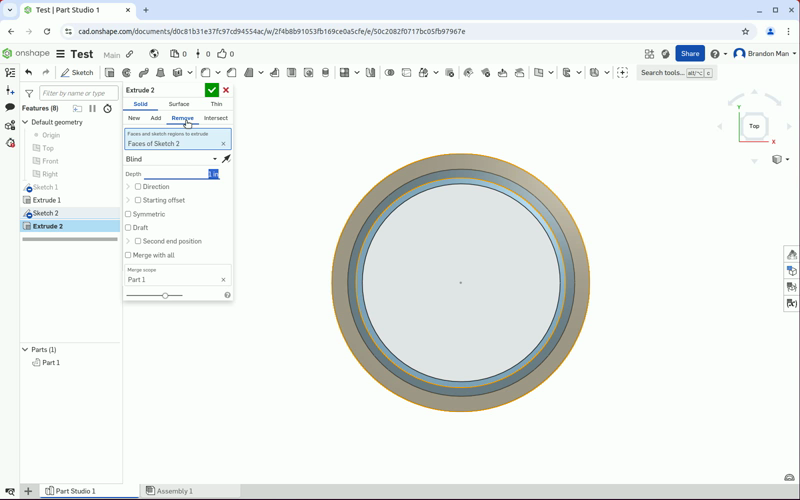
text(3.37)
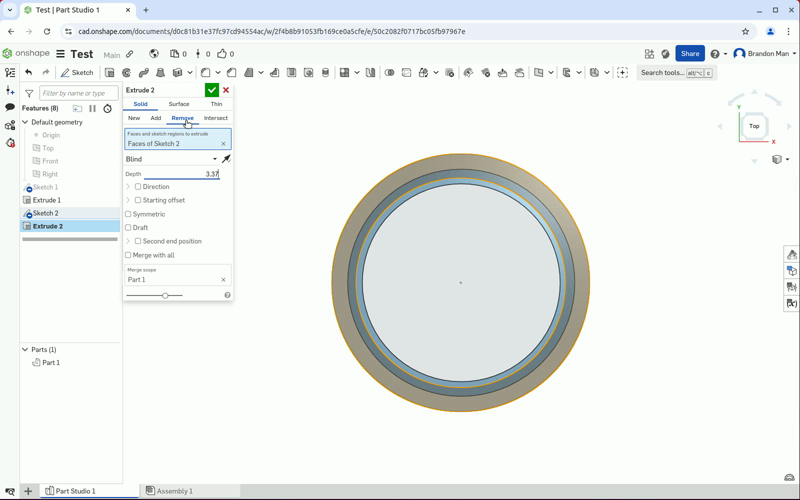
key(tab, 3)
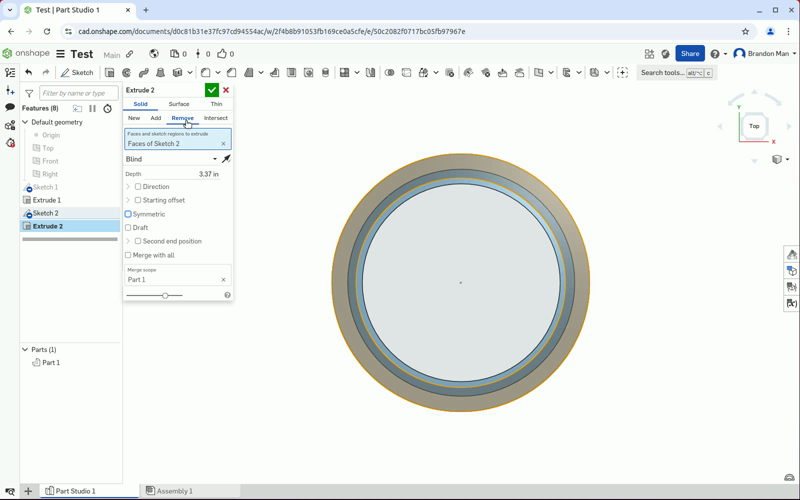
key(space)
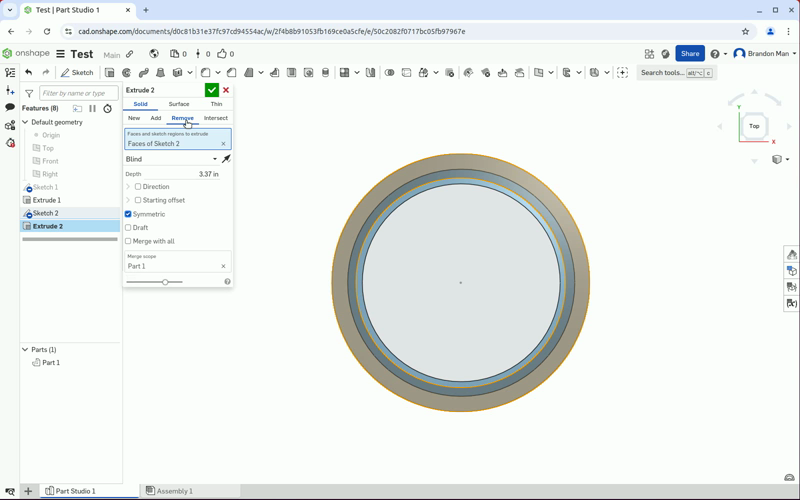
key(tab, 2)
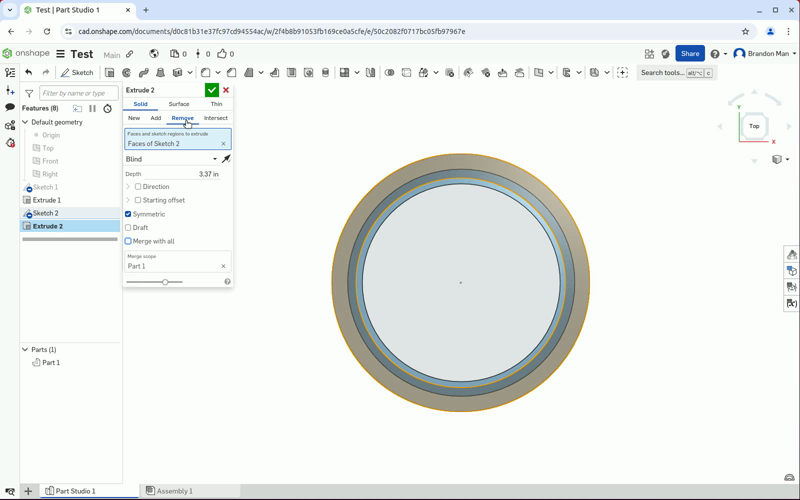
key(space)
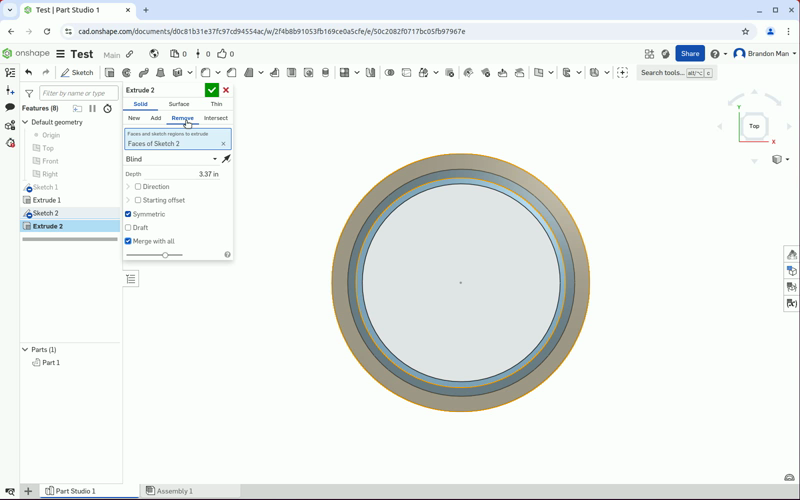
key(enter)
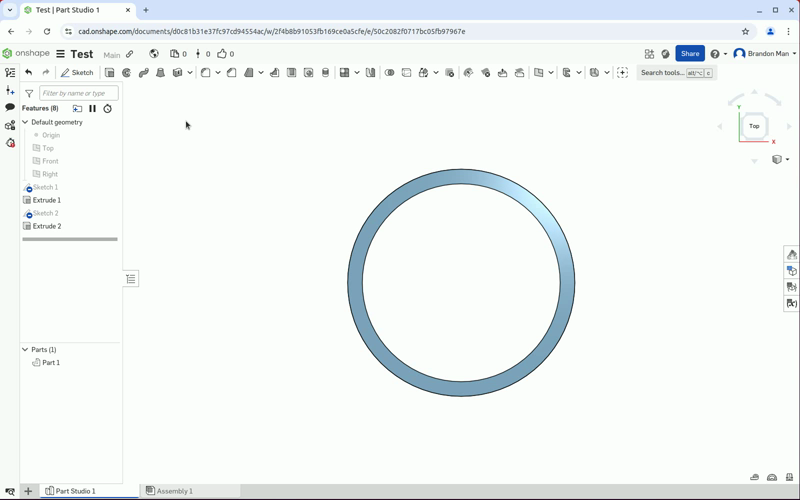
key(shift+h)
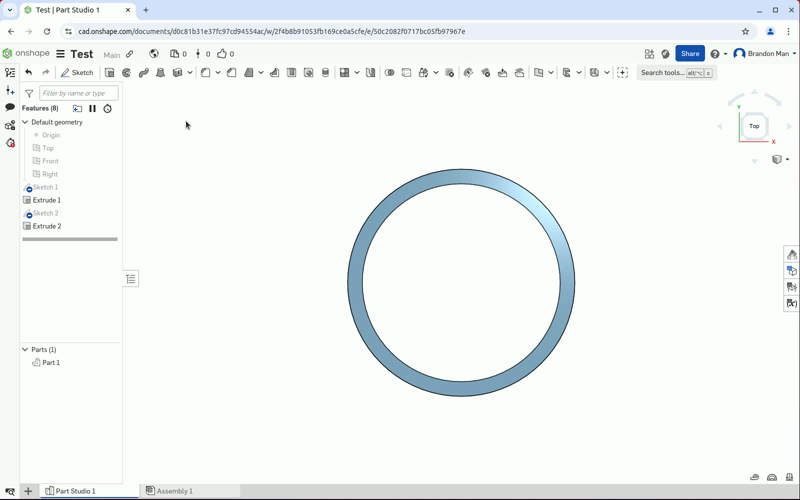
key(shift+h)
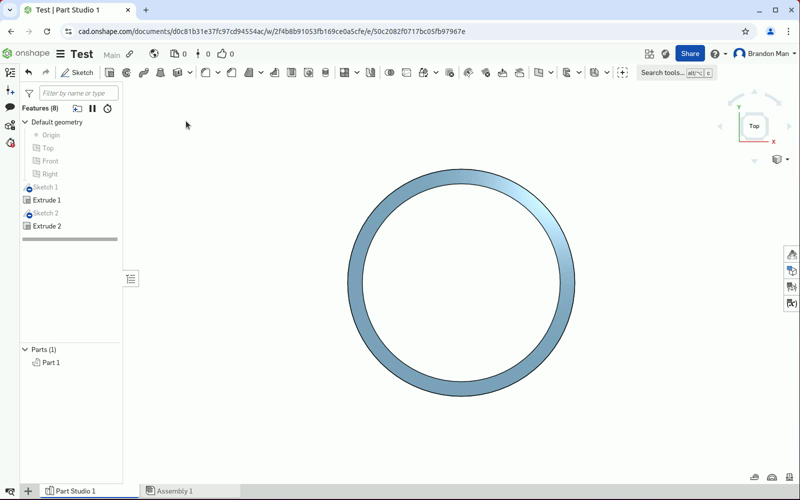
mouse_move(73, 189)
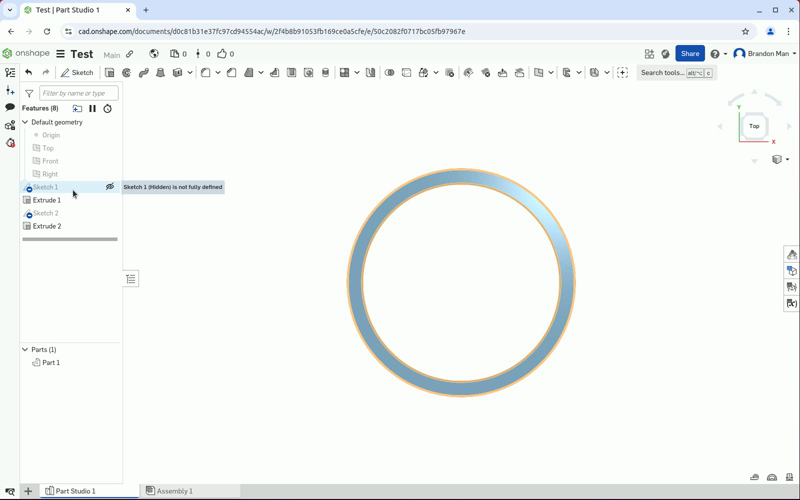
click(73, 189)
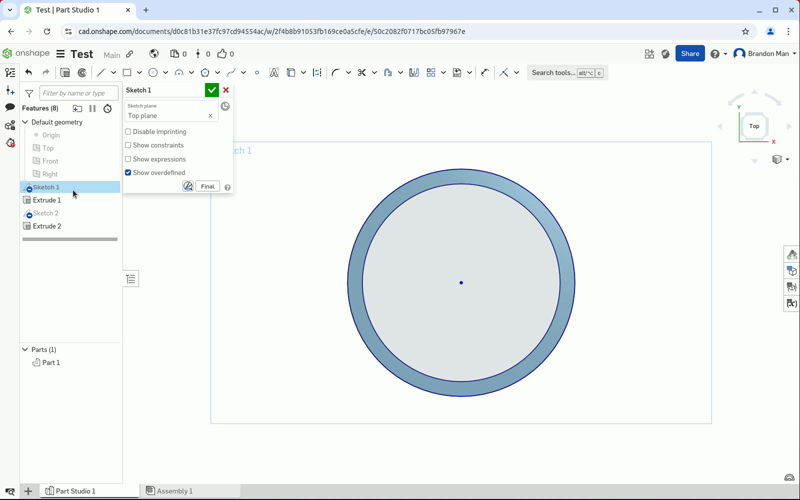
mouse_move(229, 92)
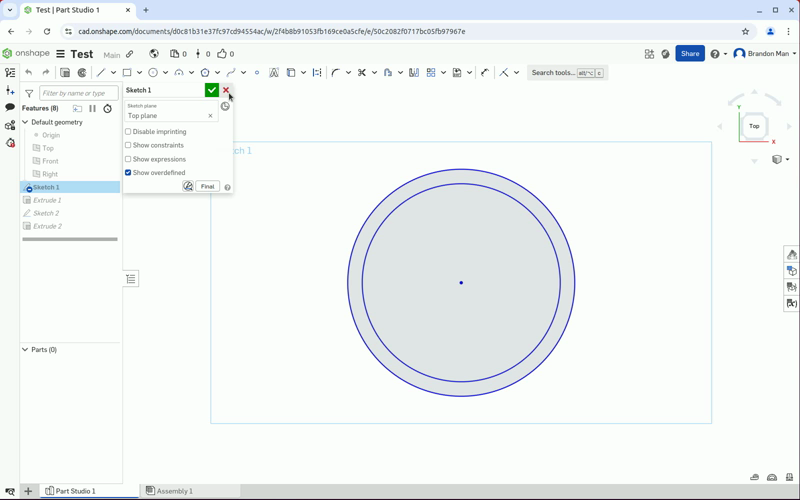
click(229, 92)
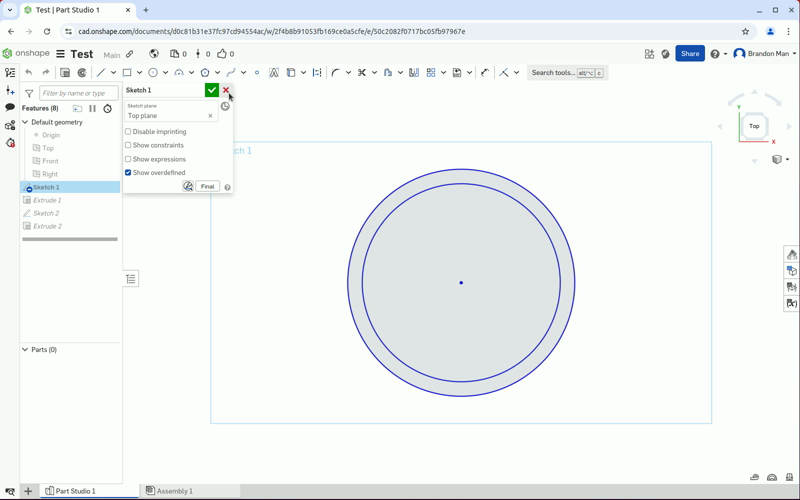
key(shift+s)
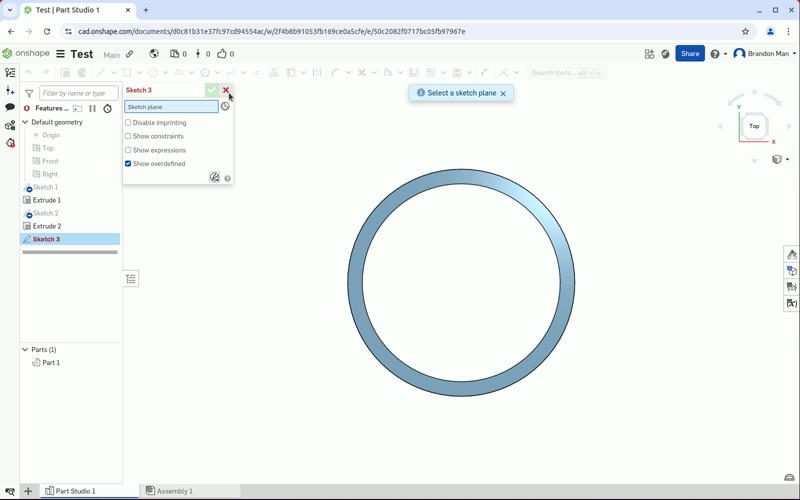
mouse_move(73, 150)
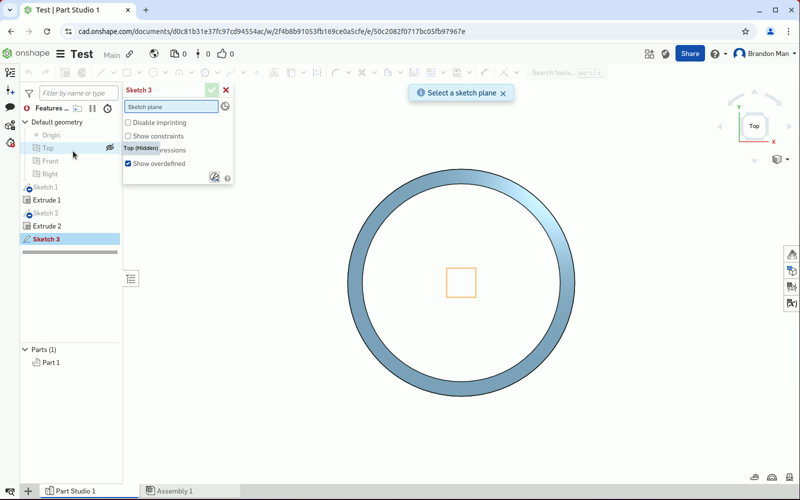
click(73, 150)
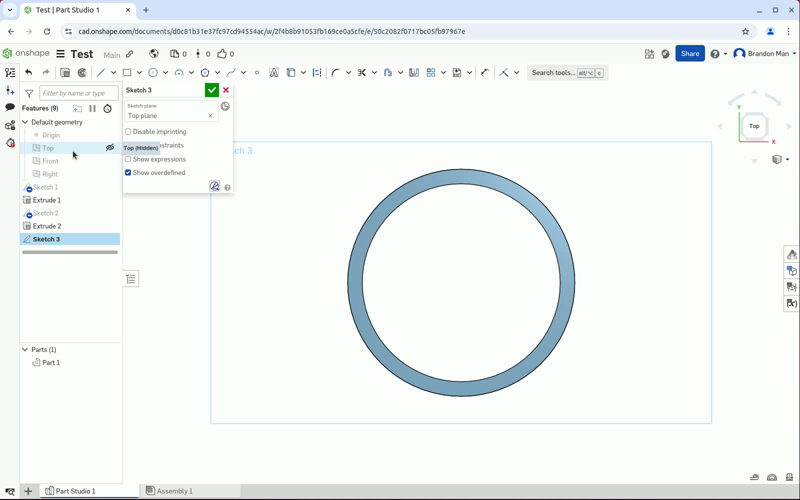
mouse_move(73, 352)
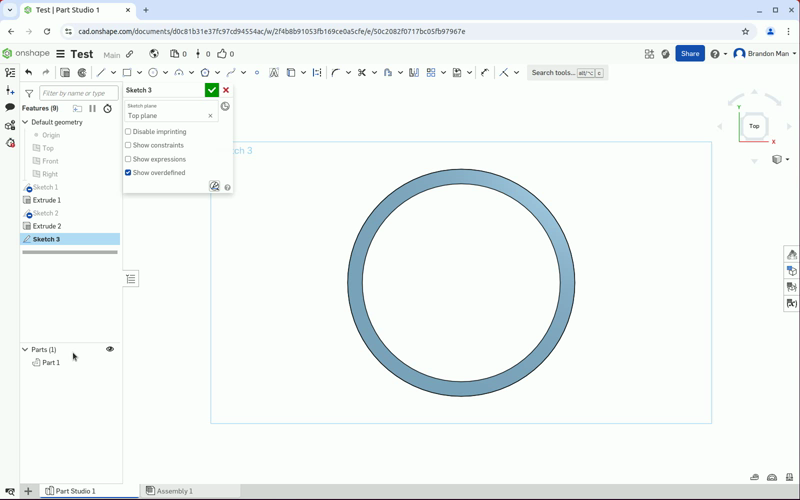
key(y)
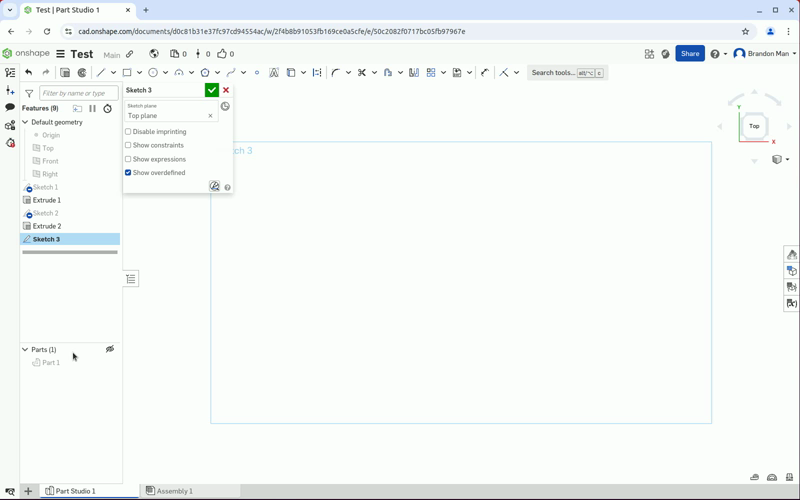
key(l)
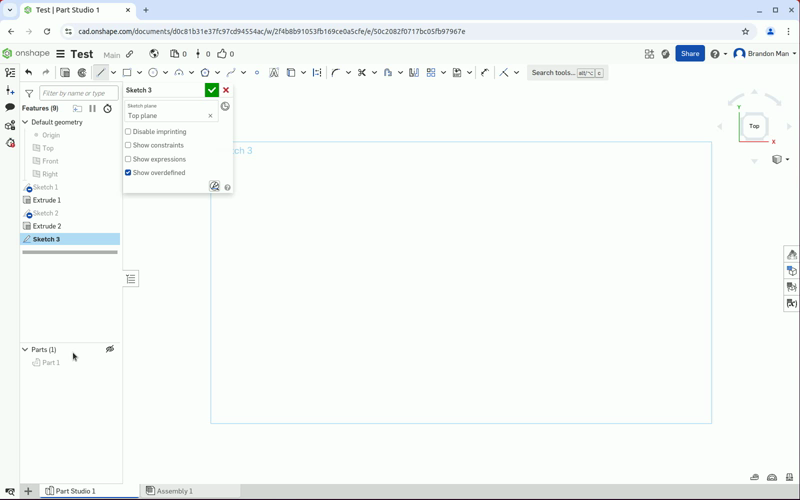
key_down(shift)
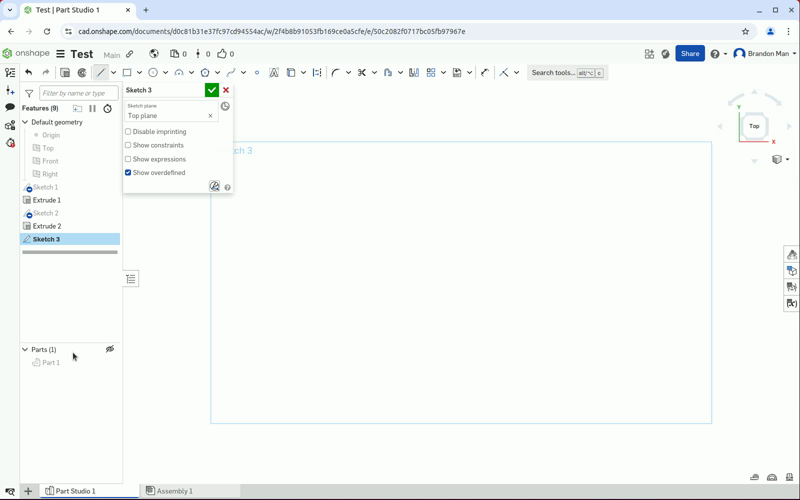
mouse_move(413, 414)
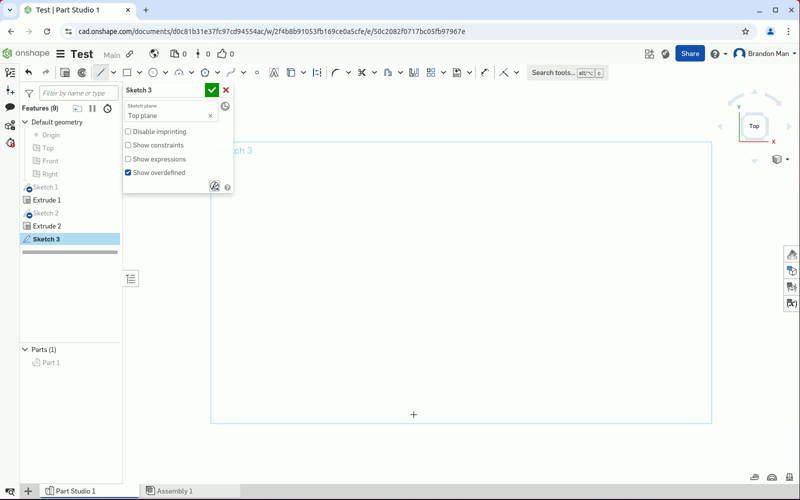
click(413, 414)
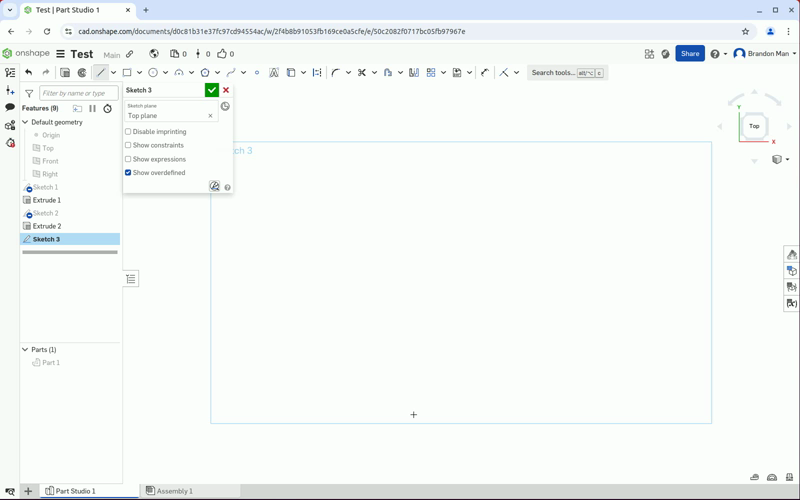
key_up(shift)
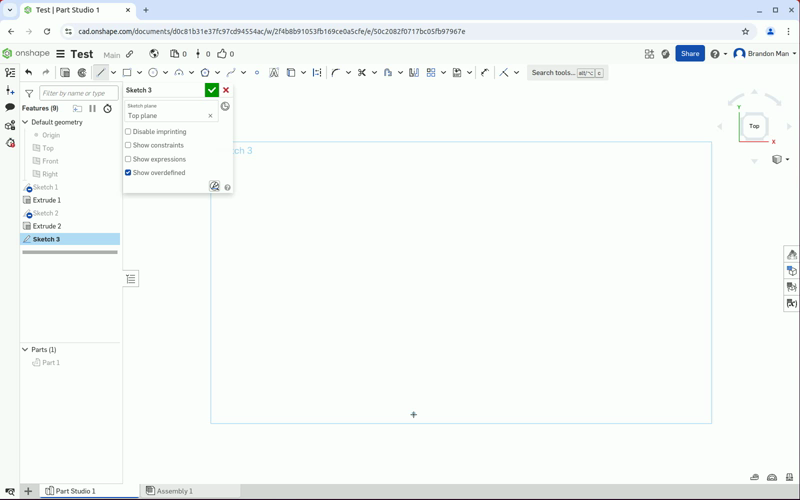
key_down(shift)
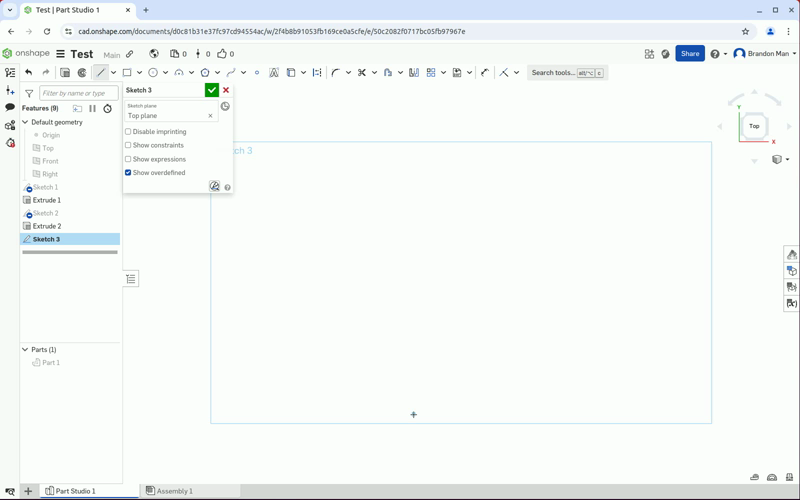
mouse_move(508, 414)
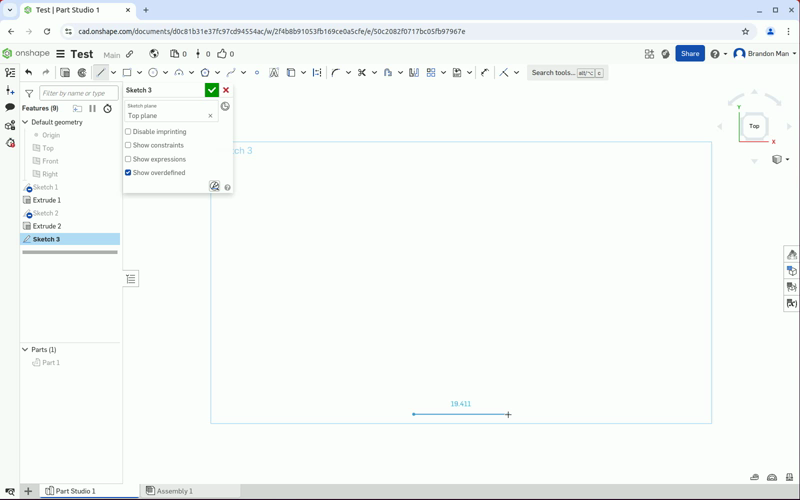
click(508, 414)
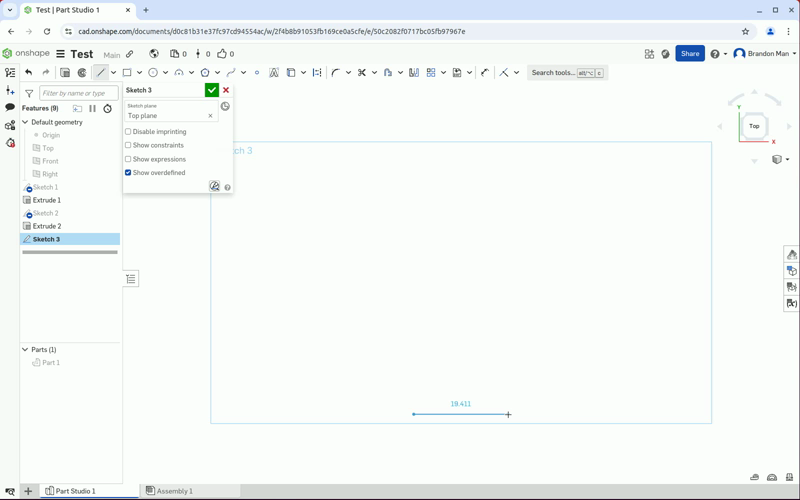
key_up(shift)
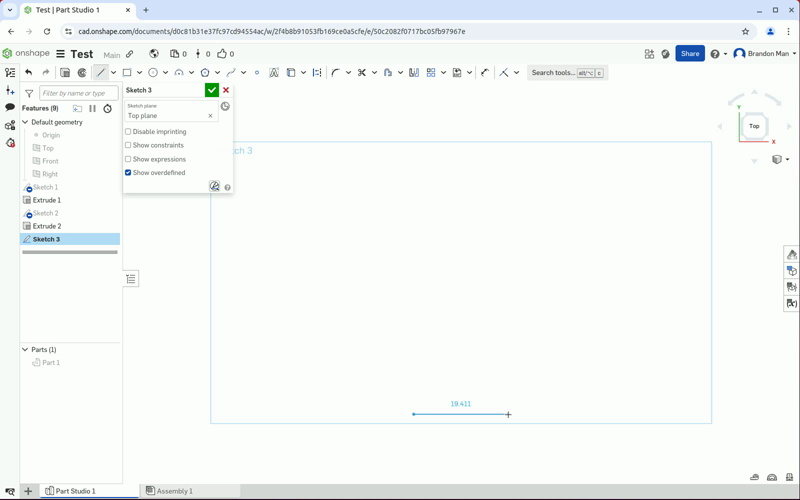
key_down(shift)
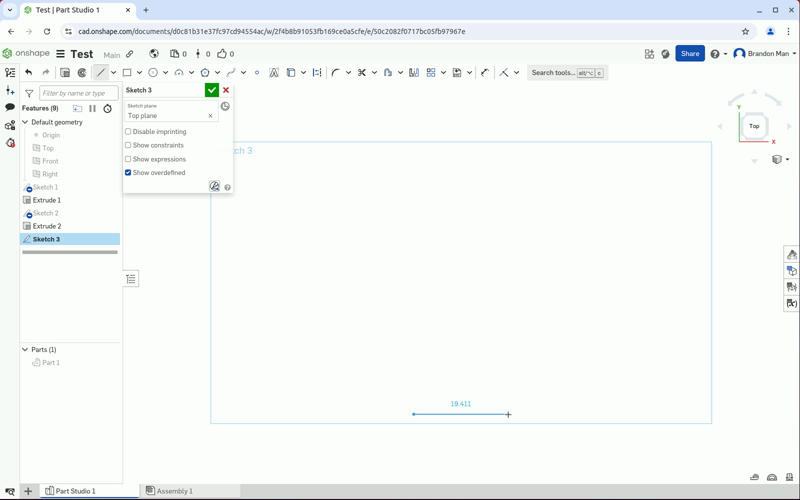
mouse_move(508, 281)
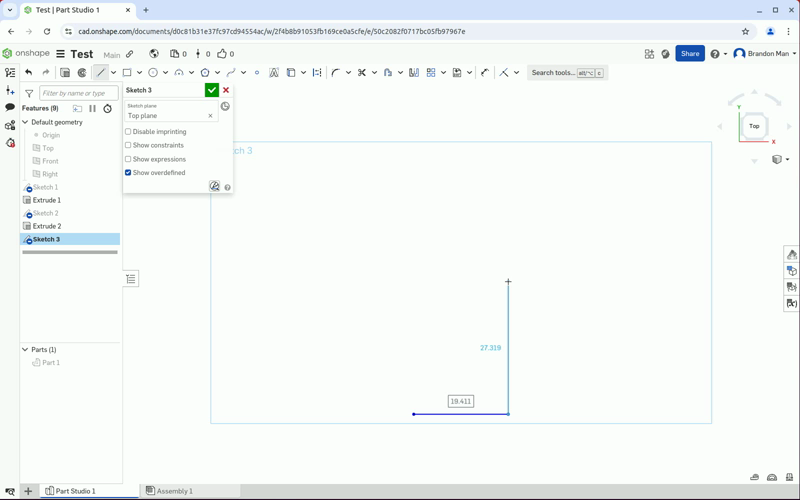
click(508, 281)
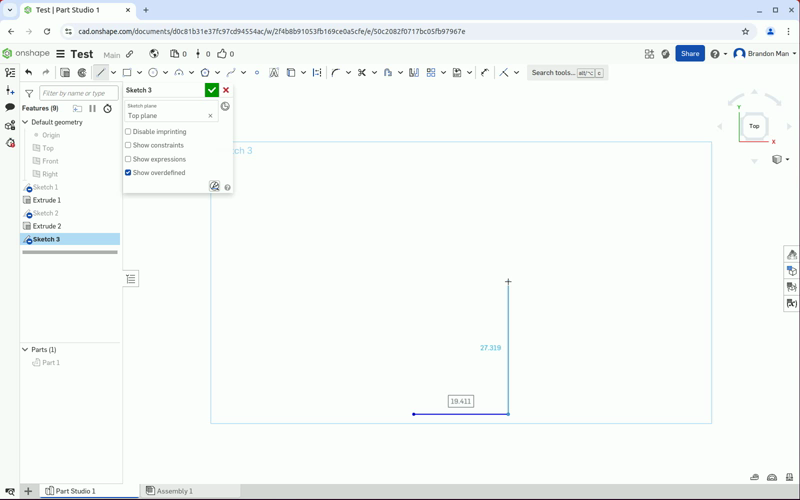
key_up(shift)
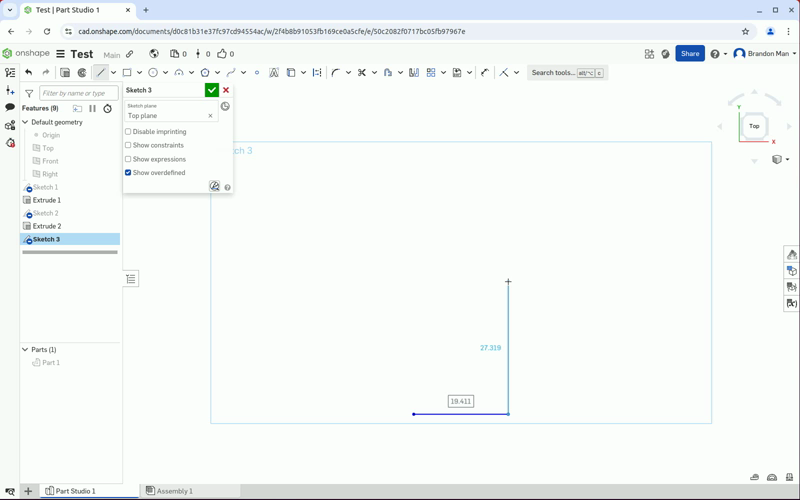
key_down(shift)
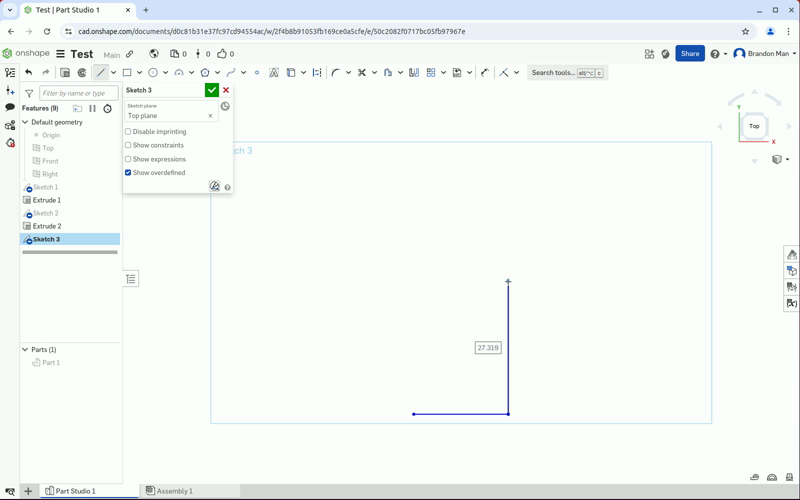
mouse_move(413, 281)
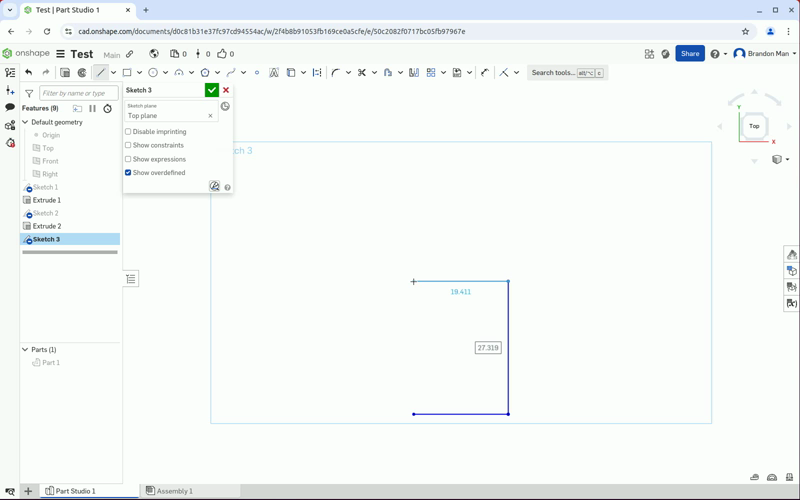
click(413, 281)
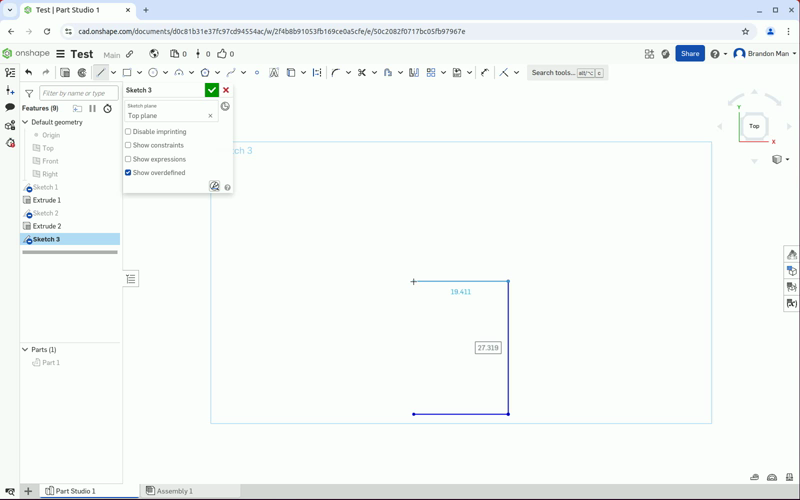
key_up(shift)
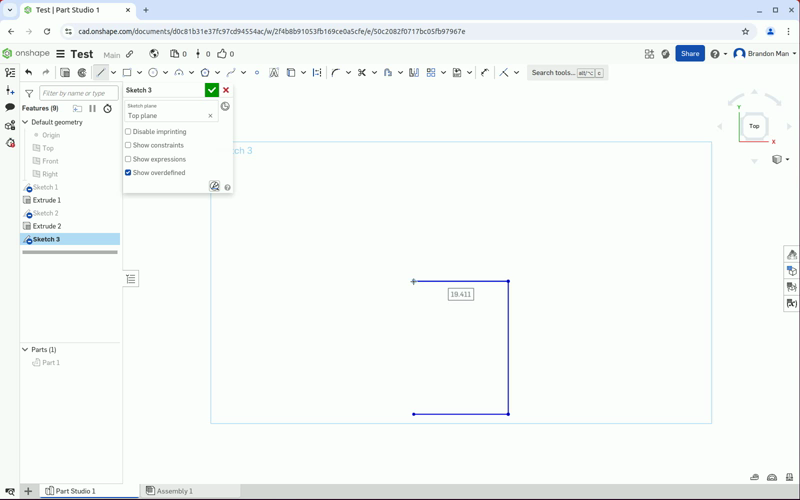
key_down(shift)
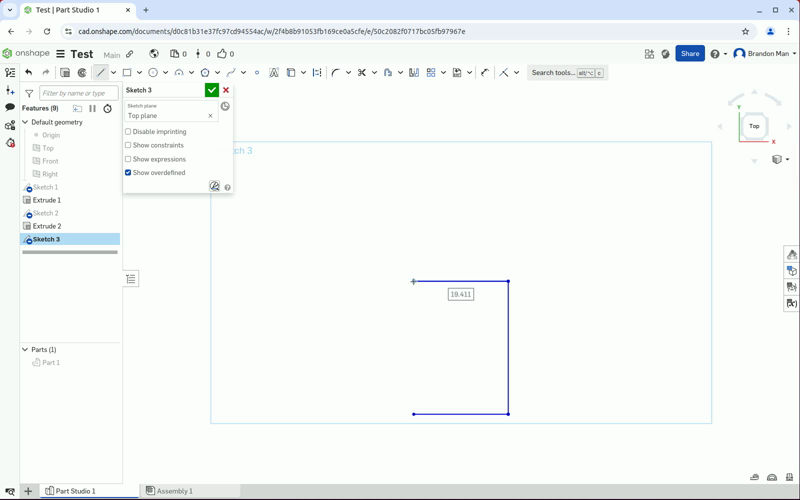
mouse_move(413, 414)
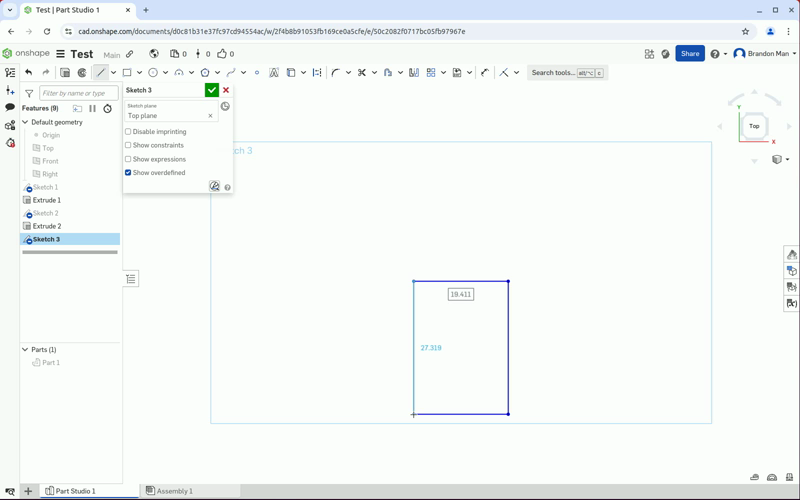
key_up(shift)
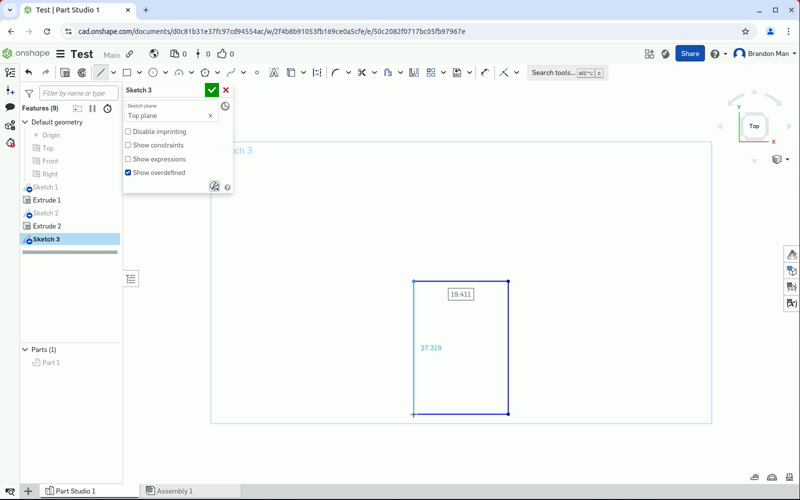
click(413, 414)
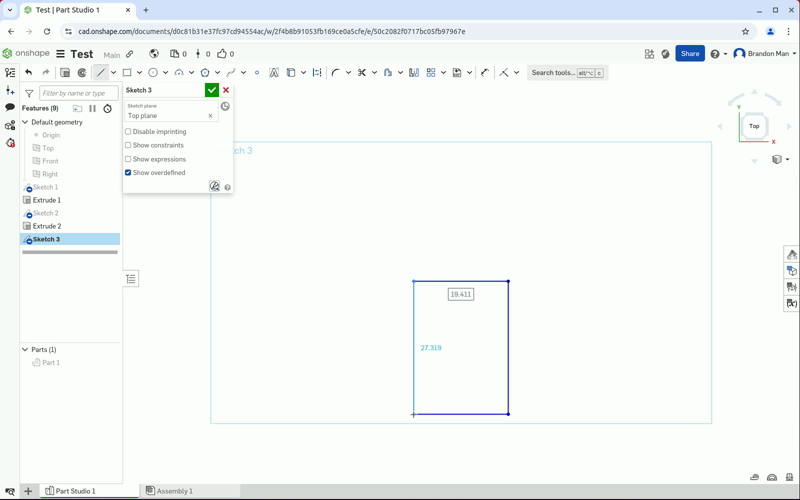
key(esc)
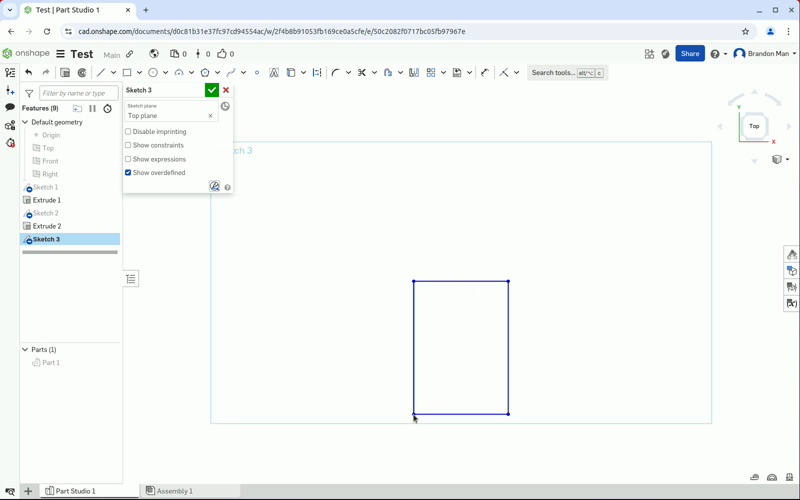
mouse_move(495, 387)
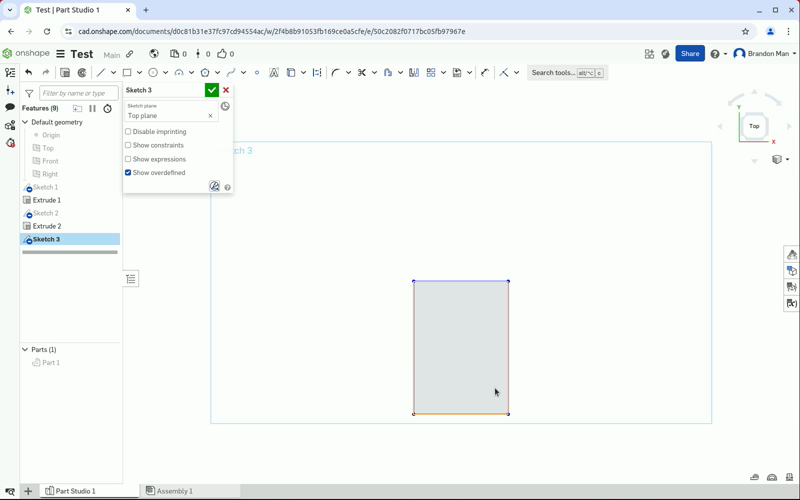
click(495, 387)
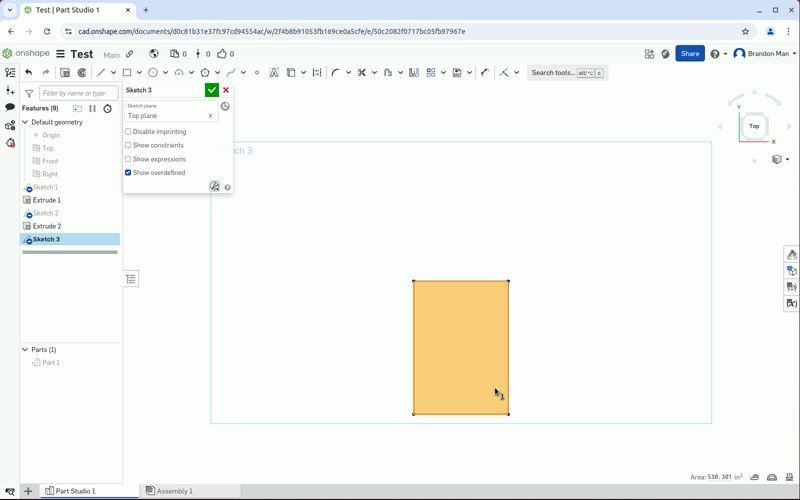
mouse_move(73, 352)
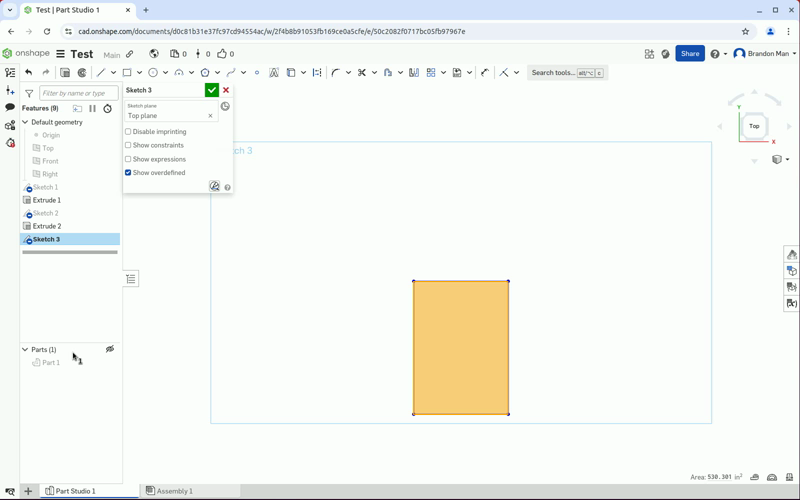
key(shift+y)
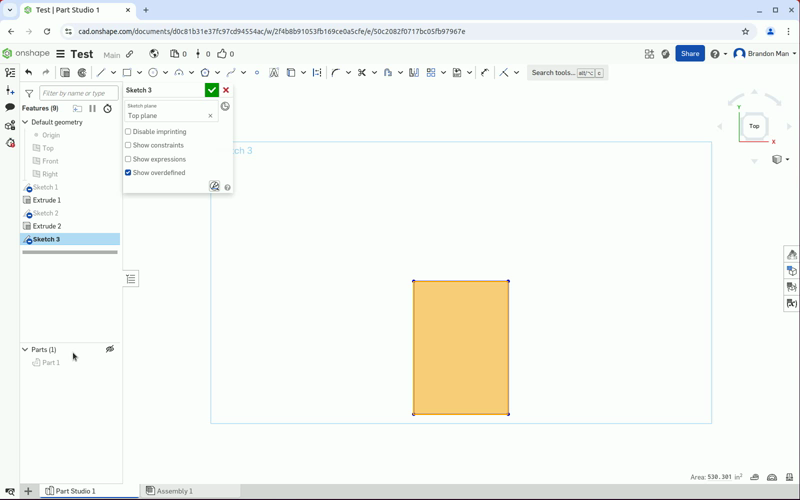
key(shift+e)
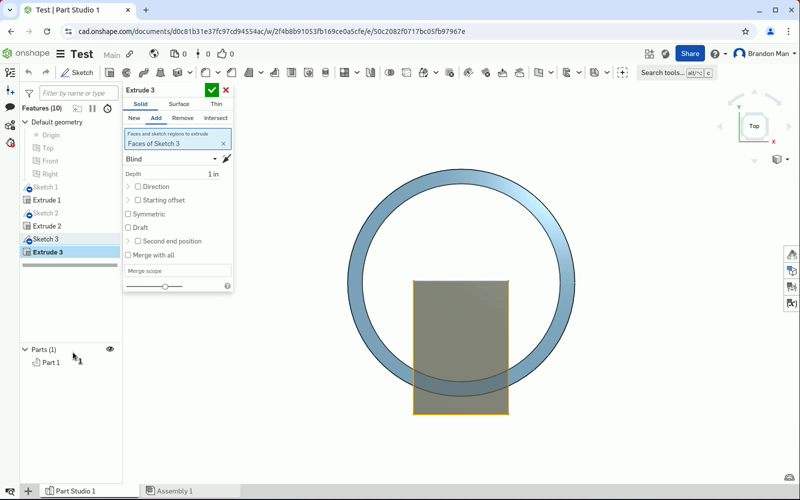
mouse_move(143, 106)
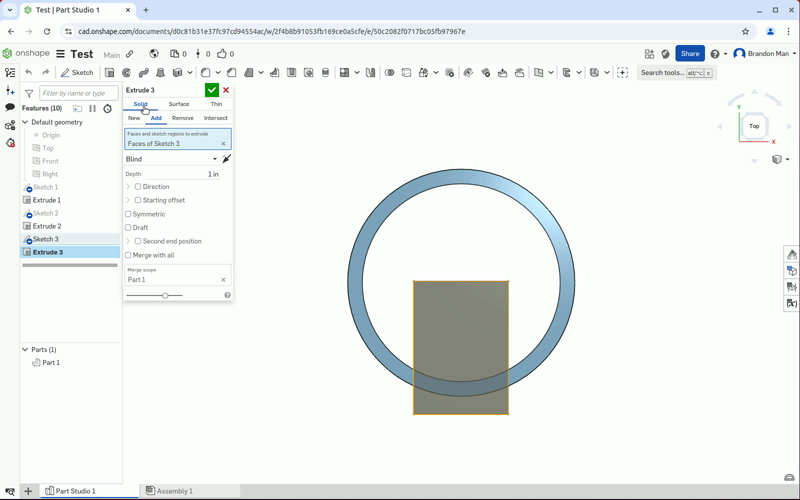
click(143, 106)
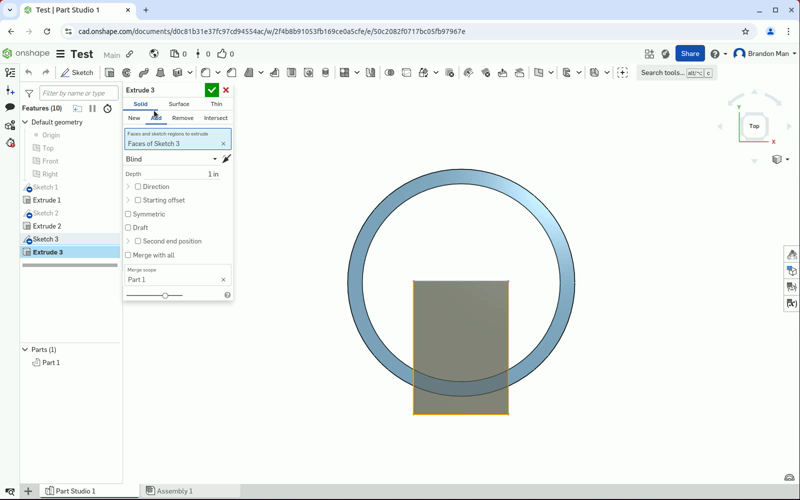
mouse_move(186, 120)
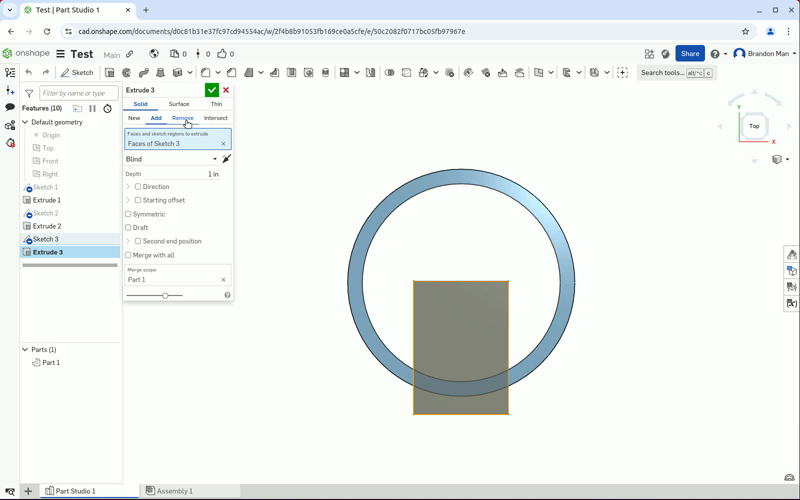
click(186, 120)
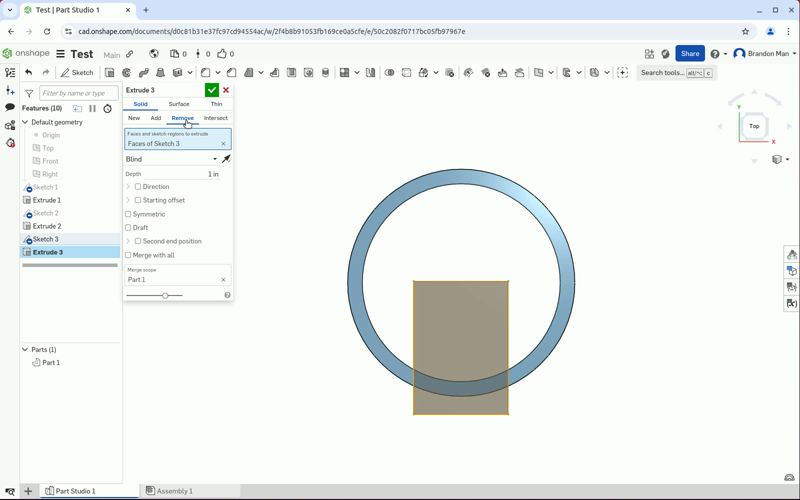
key(tab, 4)
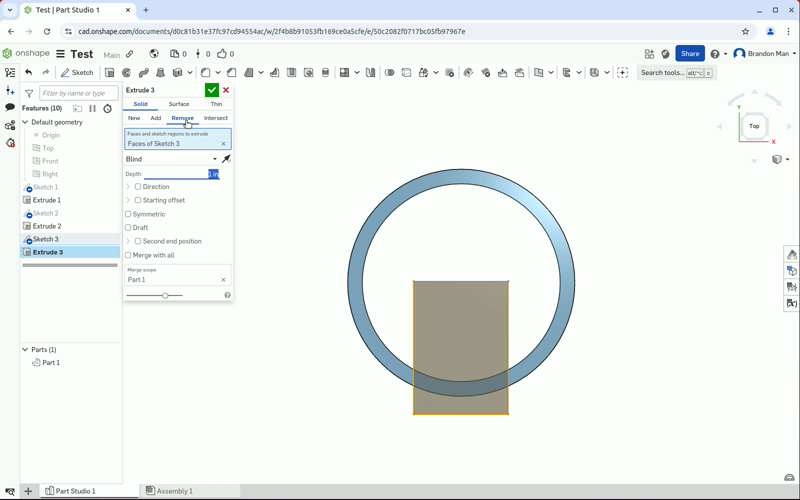
text(19.256)
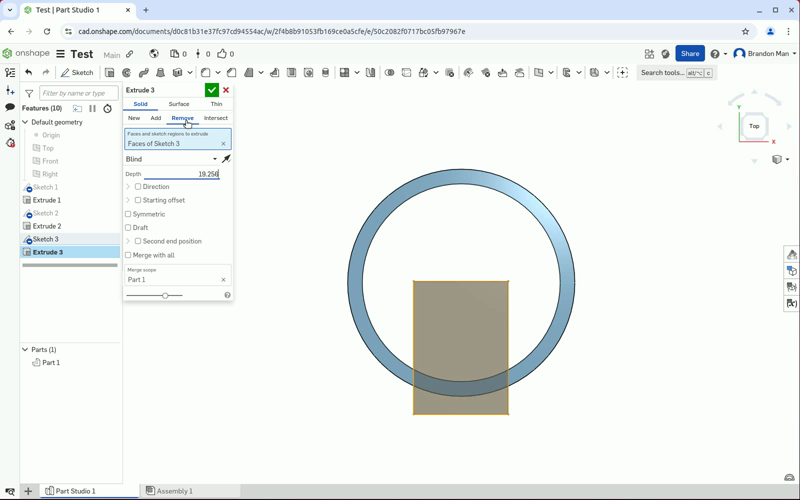
key(tab, 3)
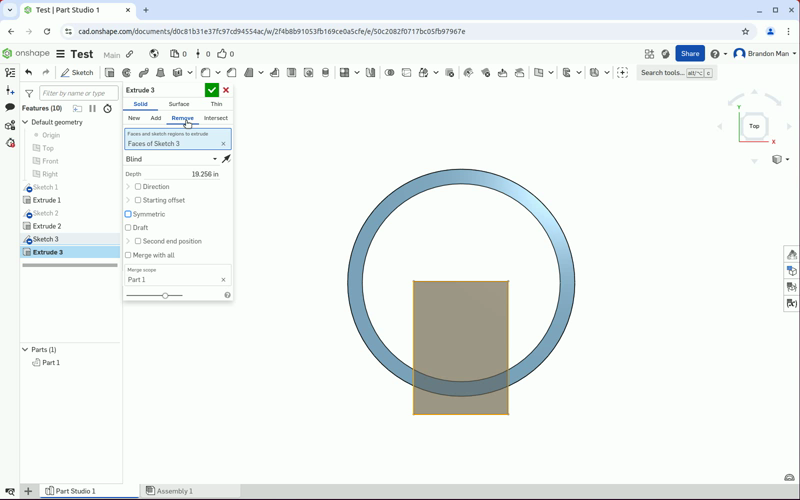
key(space)
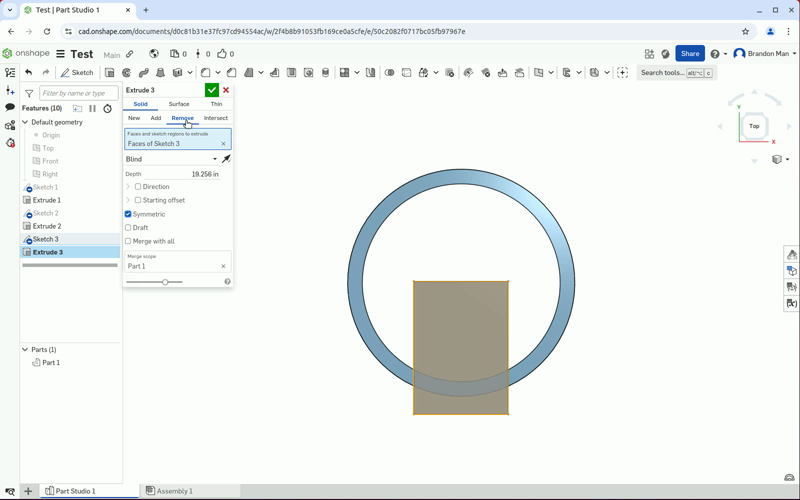
key(tab, 2)
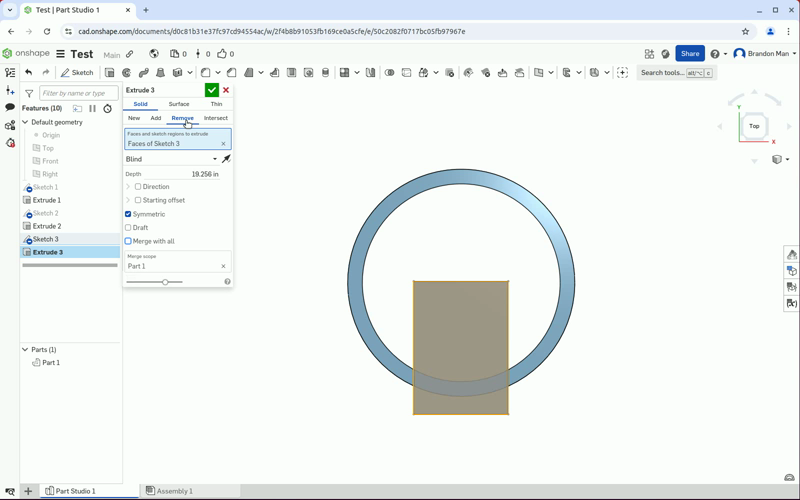
key(space)
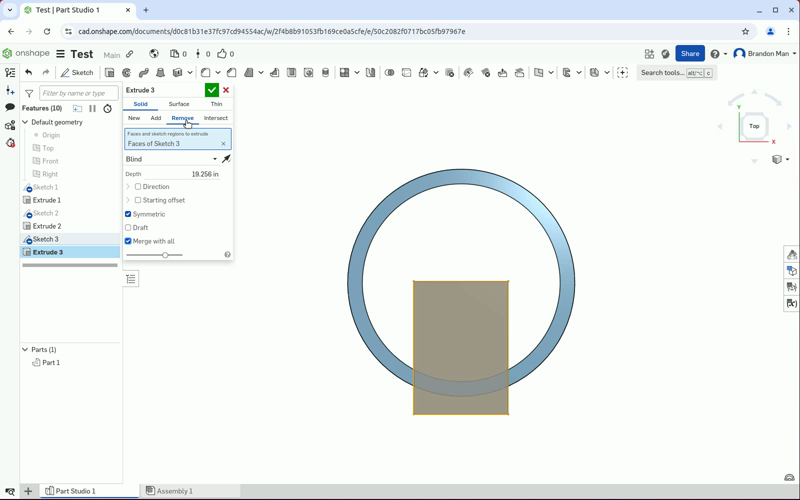
key(enter)
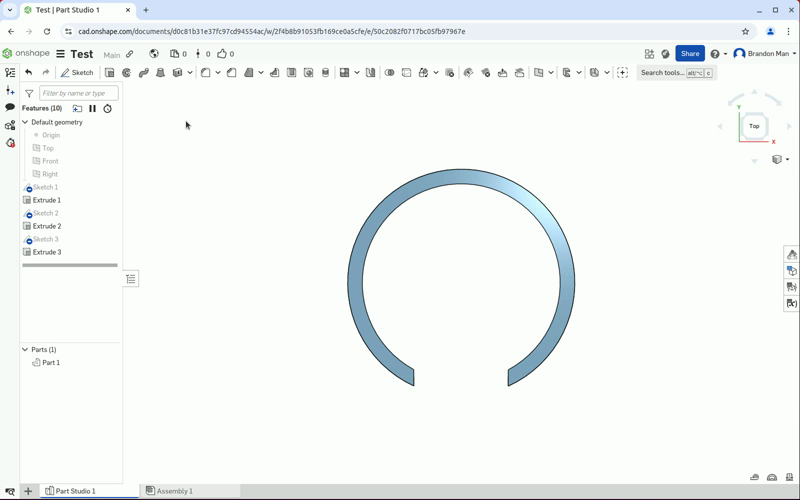
key(shift+h)
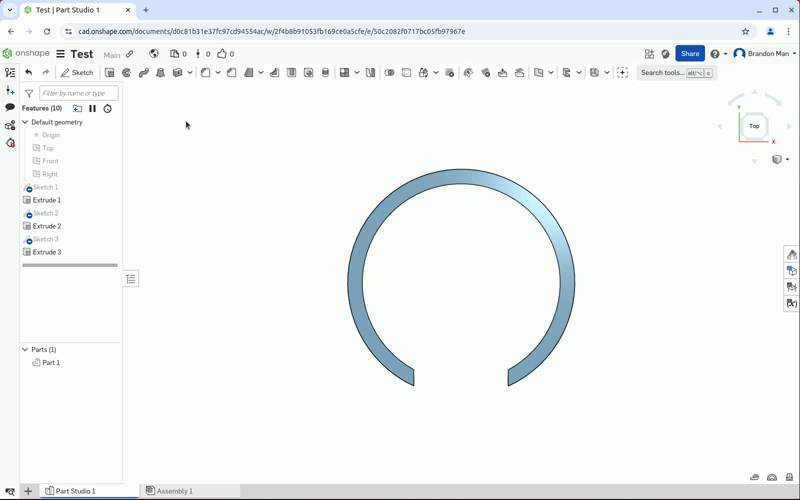
key(shift+h)
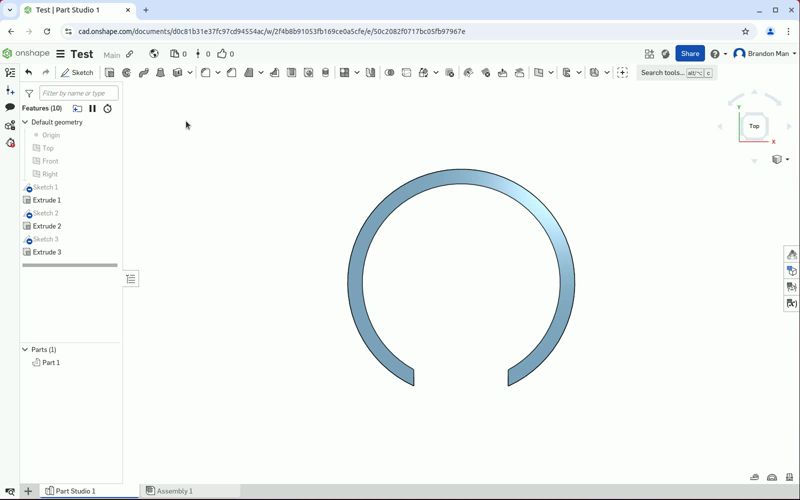
key(shift+7)
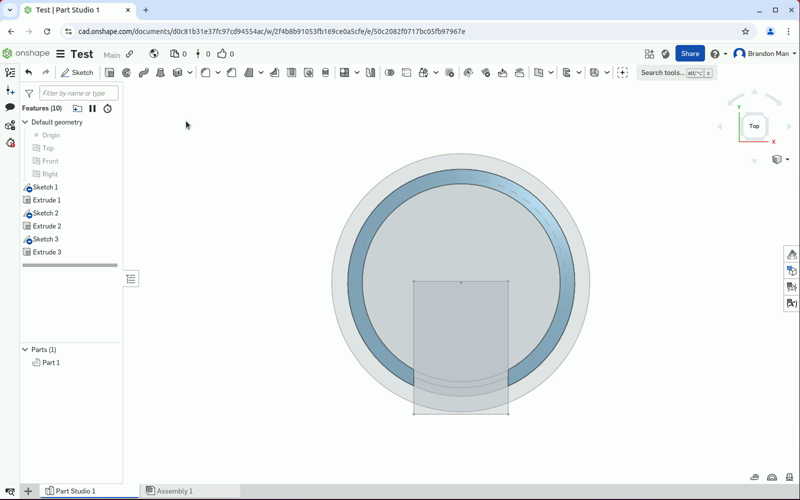
key(up, 3)
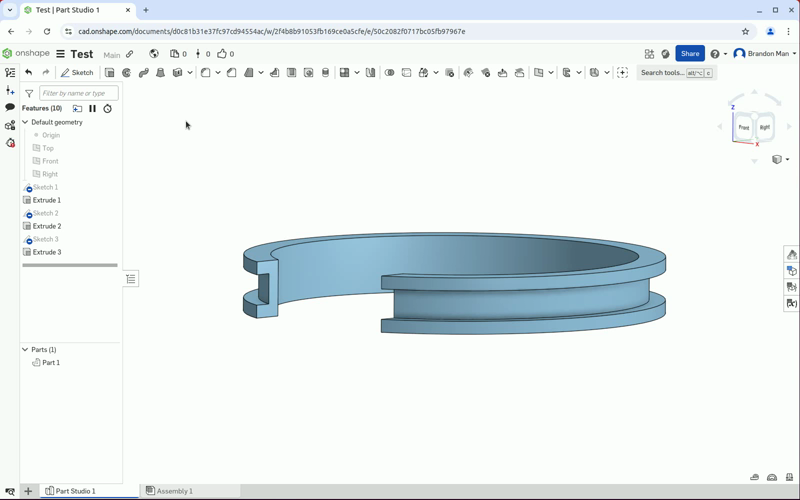
key(left, 3)
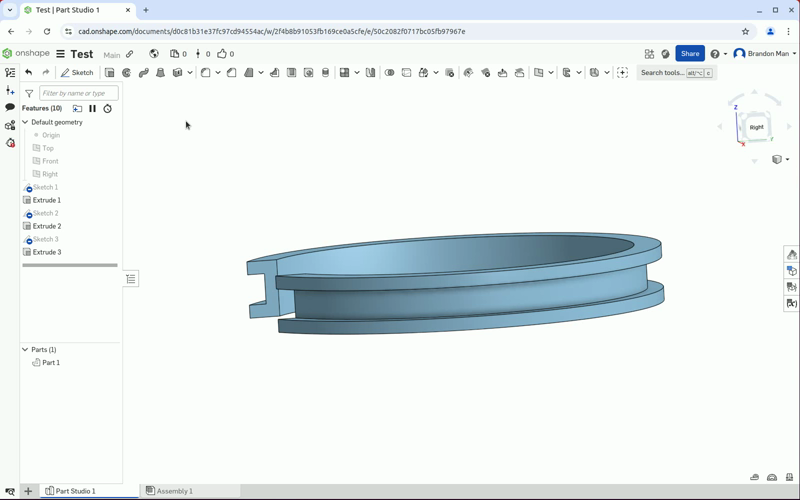
key(right, 3)
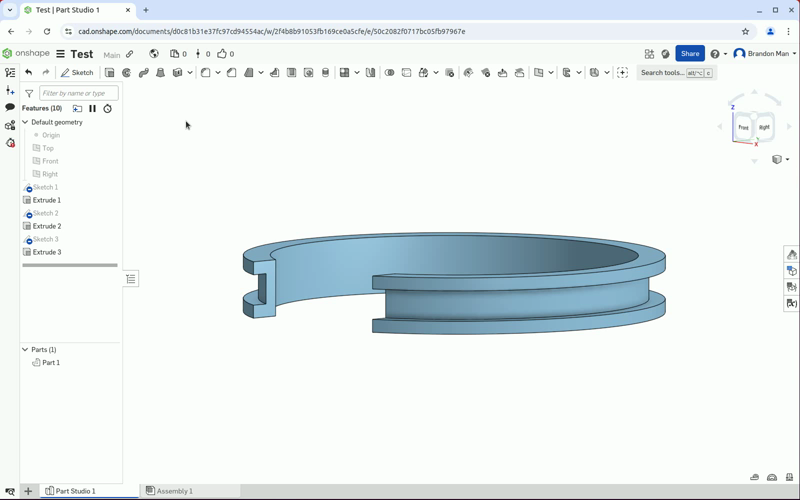
key(down, 3)
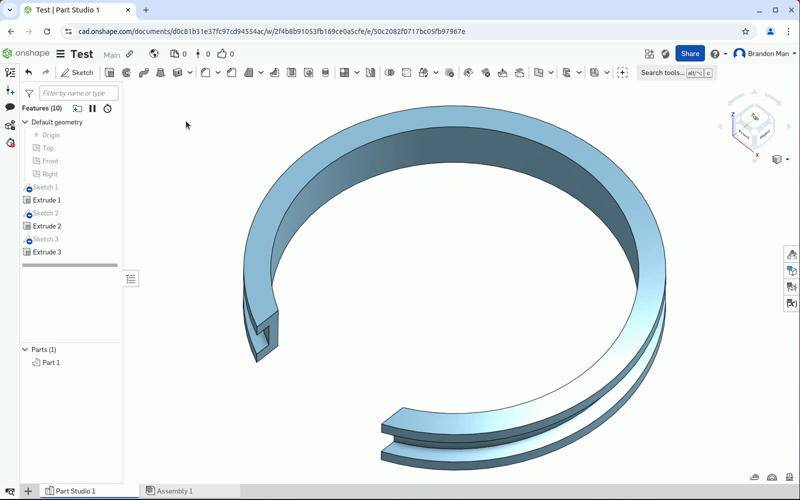
mouse_move(73, 189)
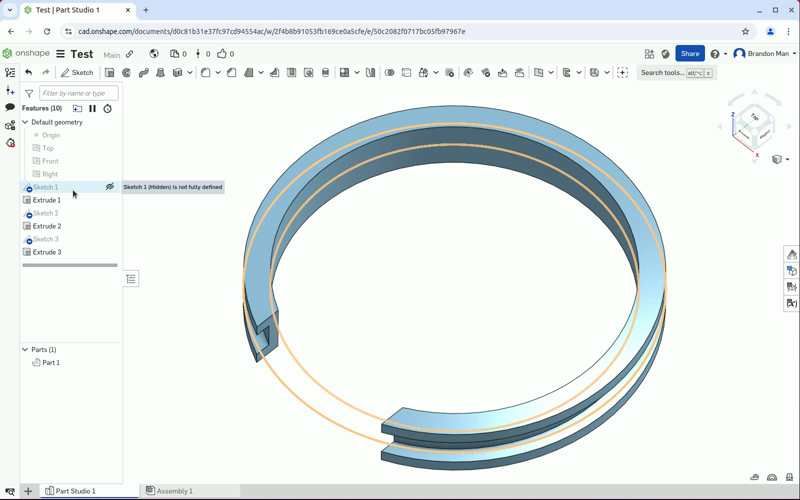
click(73, 189)